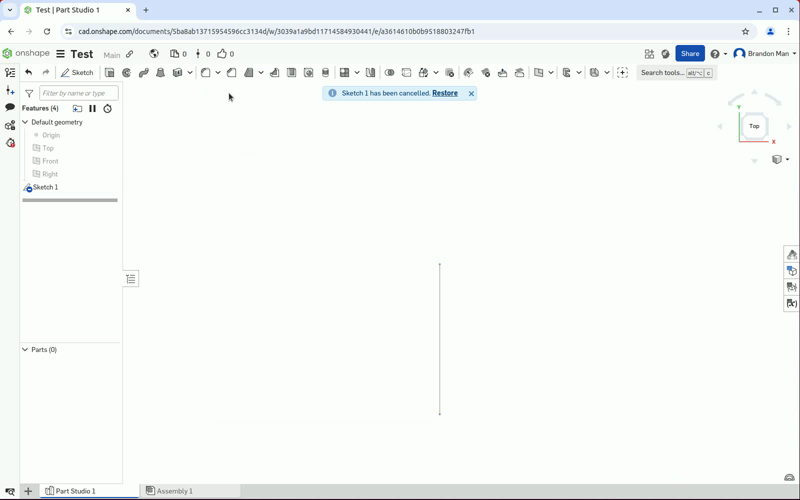
key(shift+h)
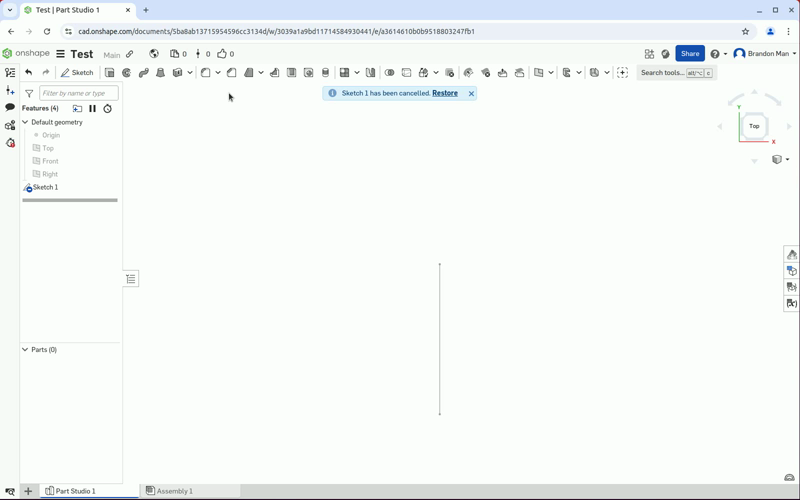
key(shift+s)
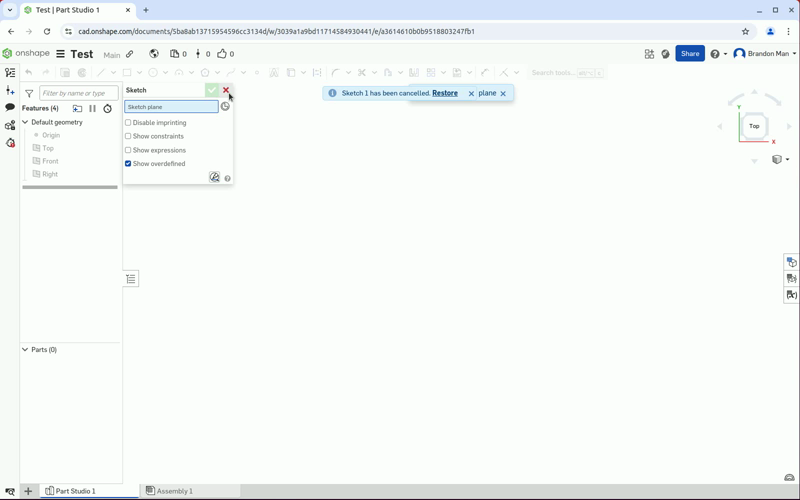
mouse_move(73, 150)
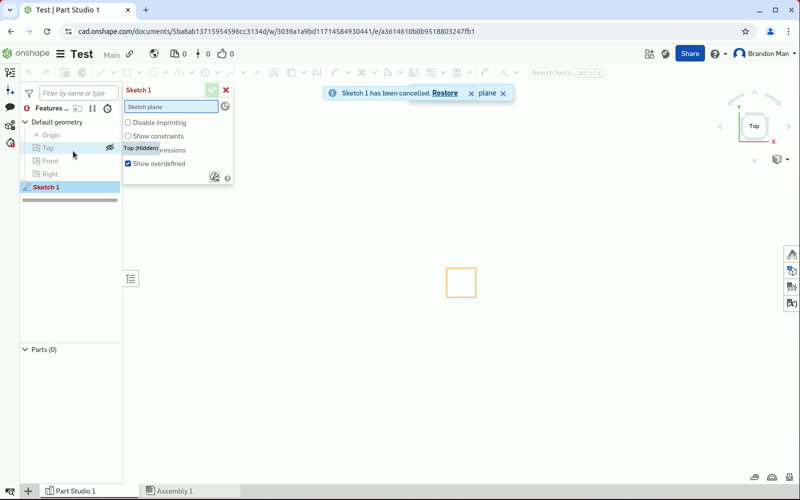
click(73, 150)
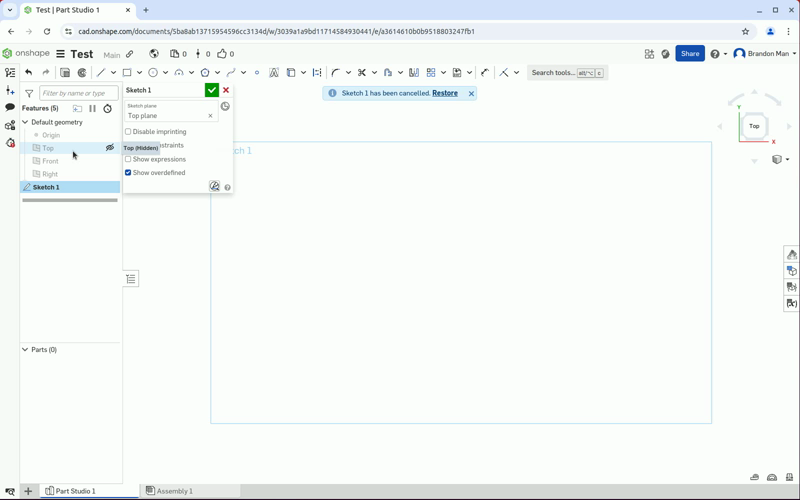
mouse_move(73, 352)
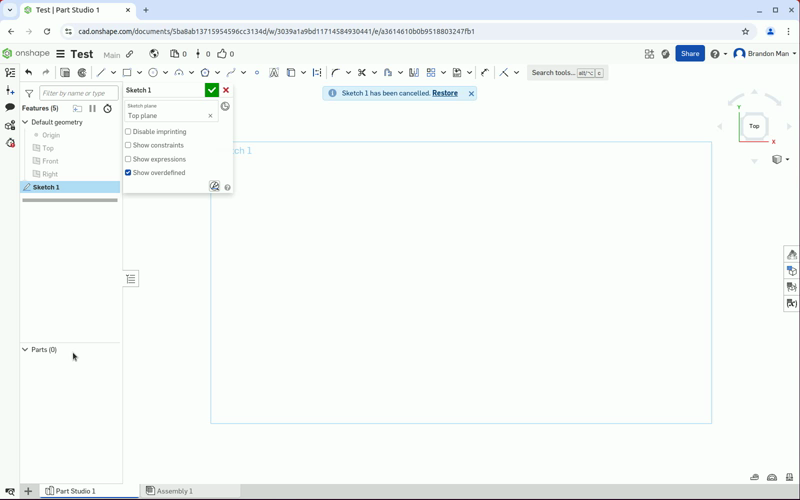
key(y)
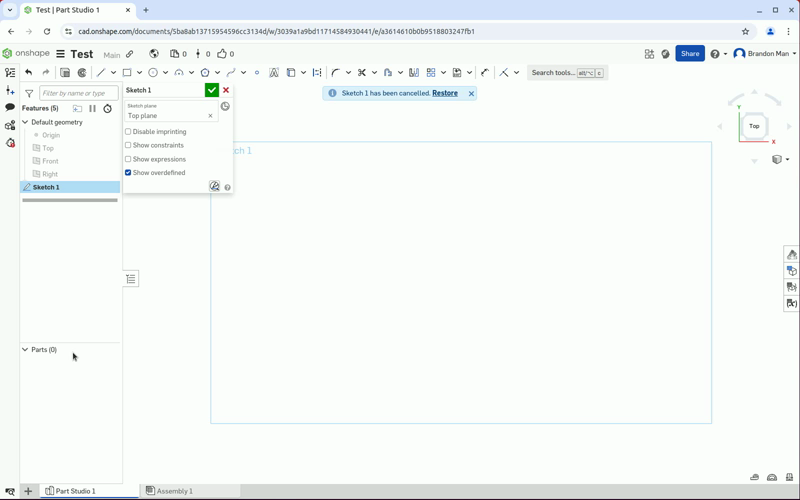
key(c)
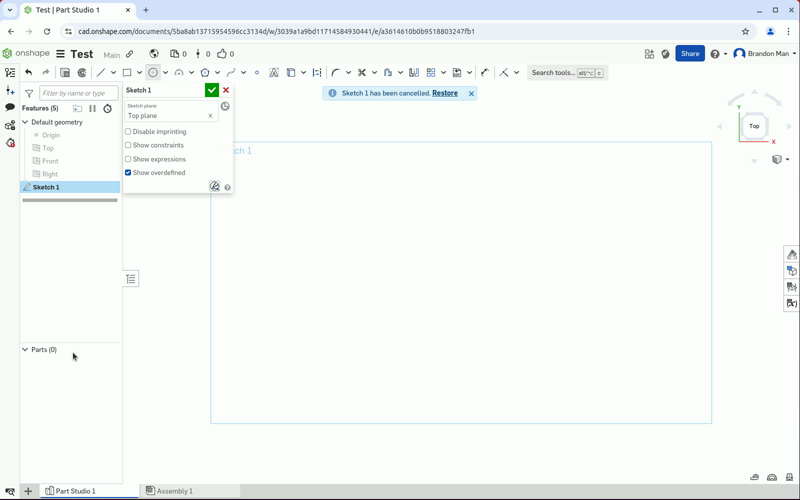
key_down(shift)
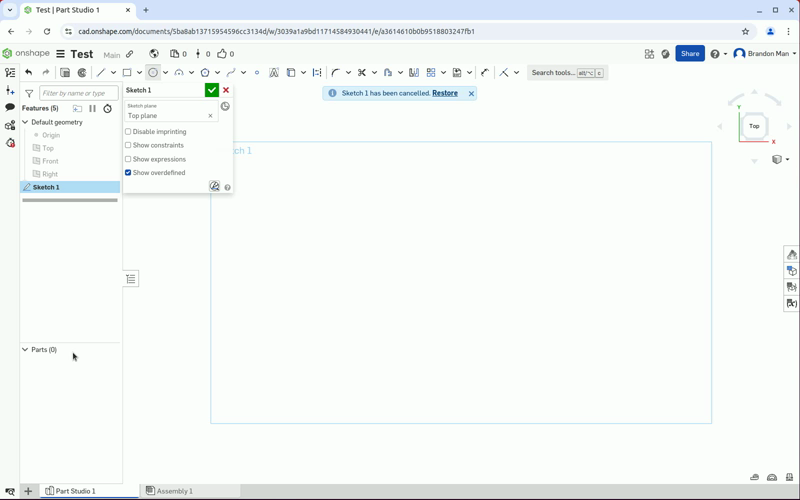
mouse_move(392, 282)
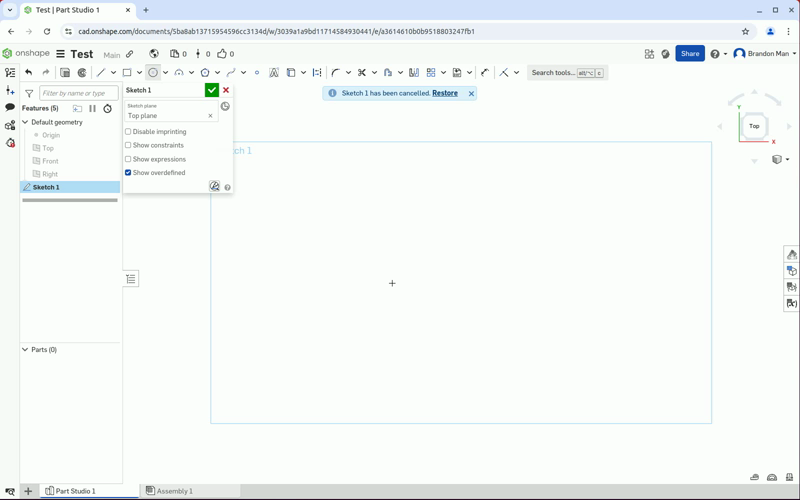
click(392, 282)
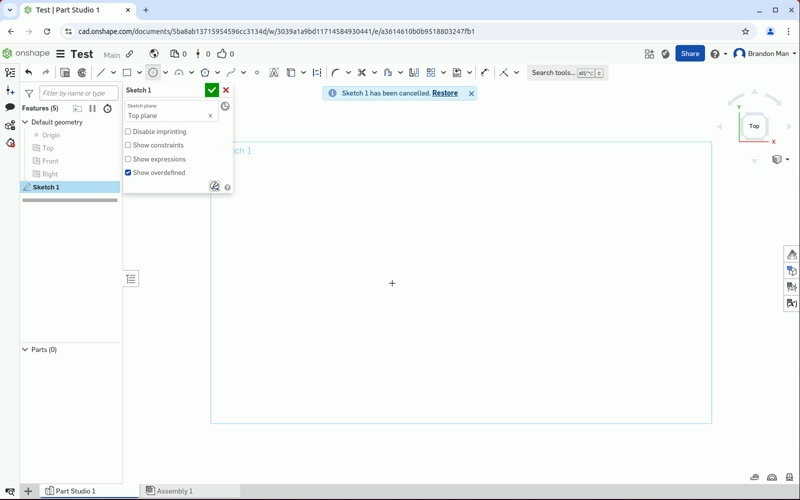
key_up(shift)
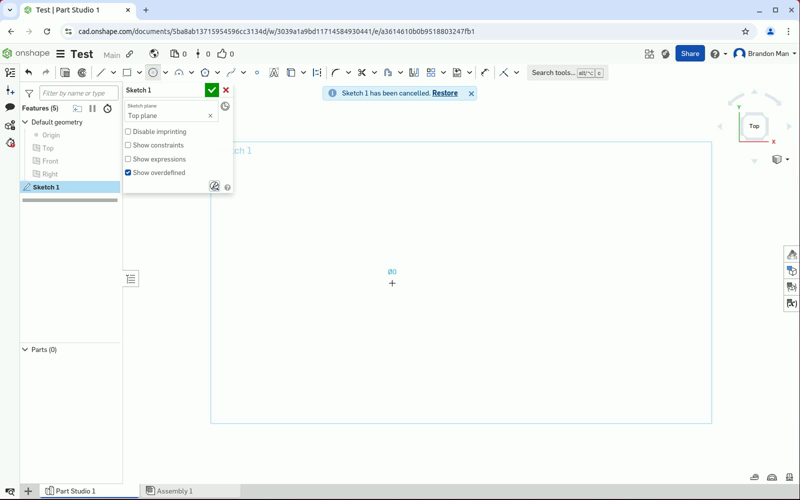
mouse_move(435, 282)
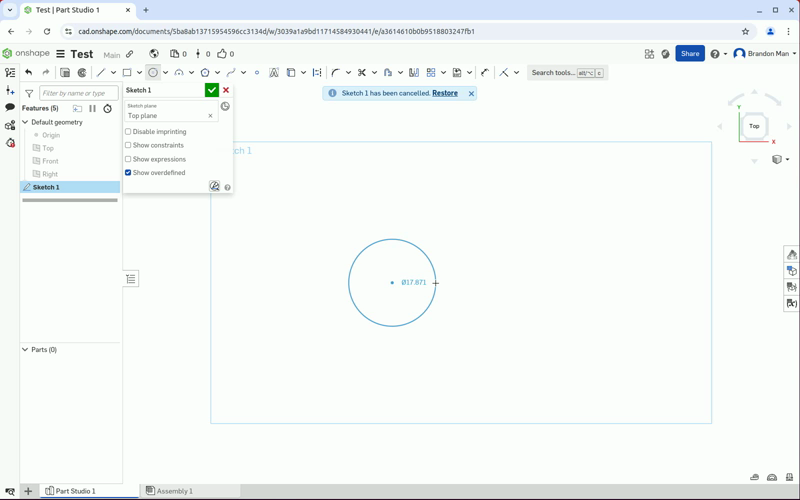
click(435, 282)
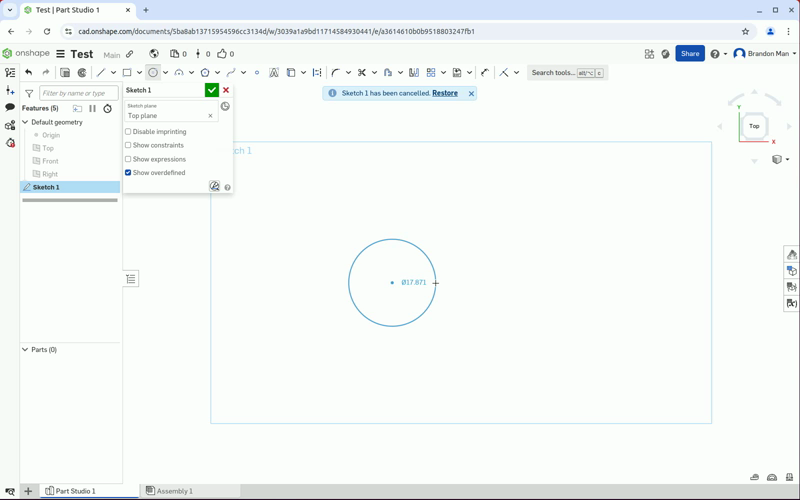
key(esc)
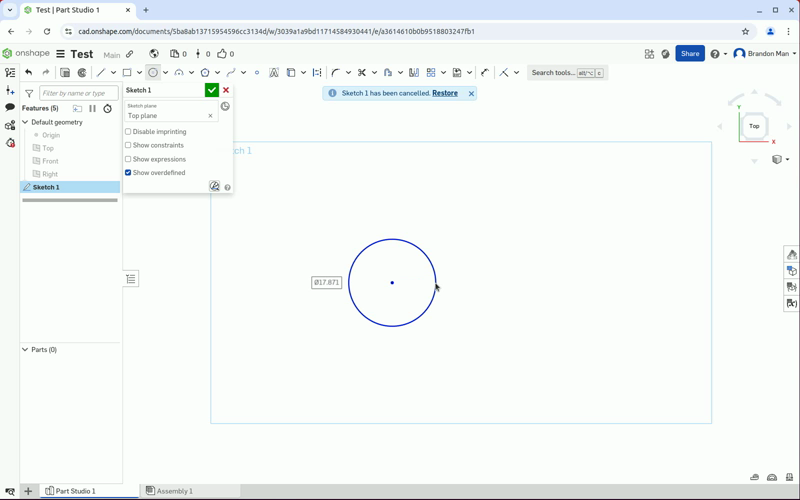
key(c)
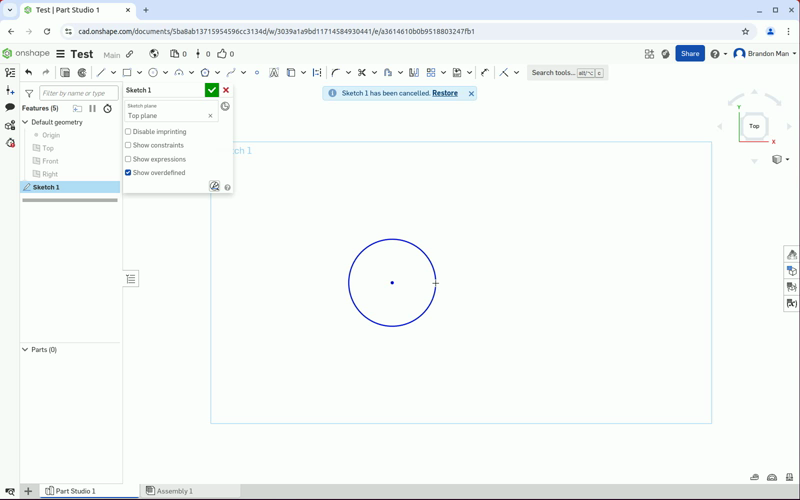
key_down(shift)
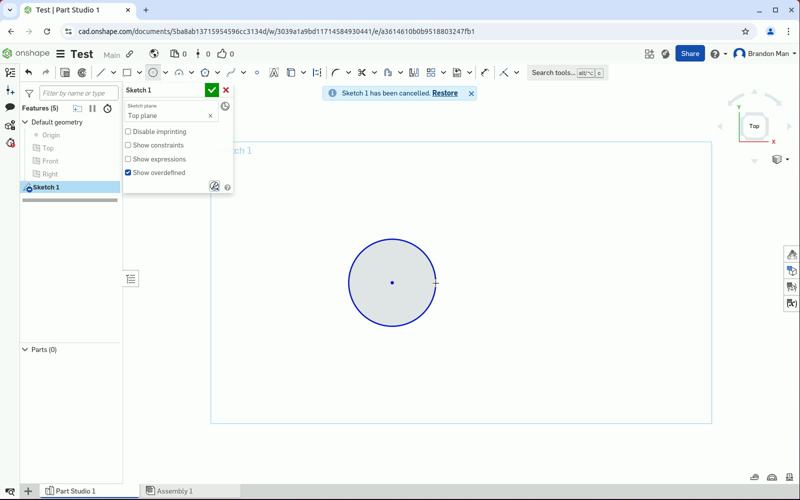
mouse_move(392, 282)
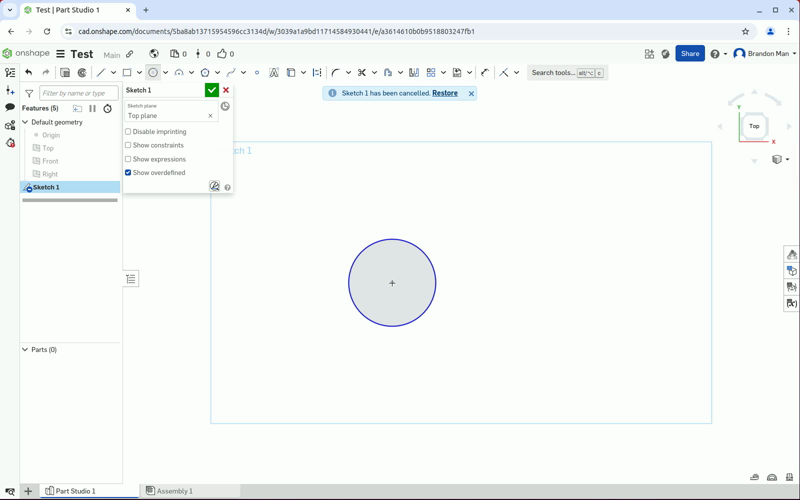
click(392, 282)
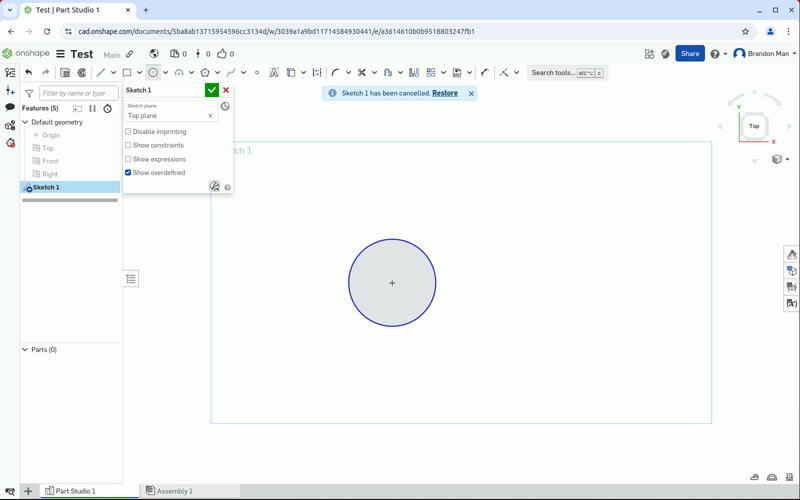
key_up(shift)
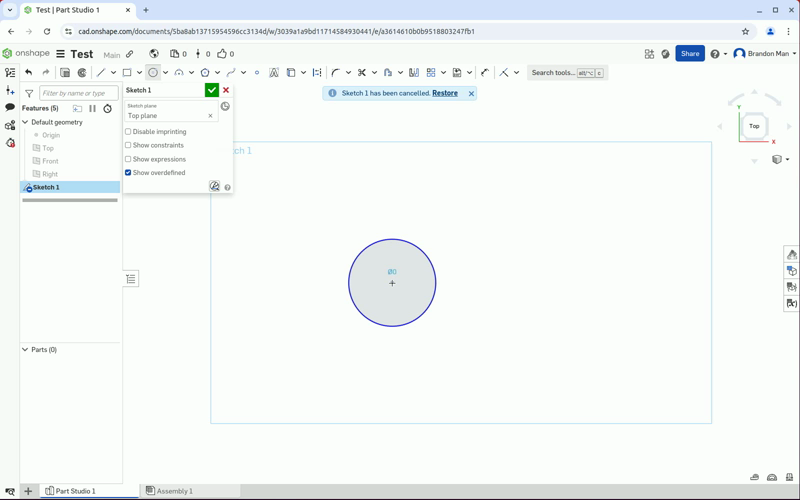
mouse_move(415, 282)
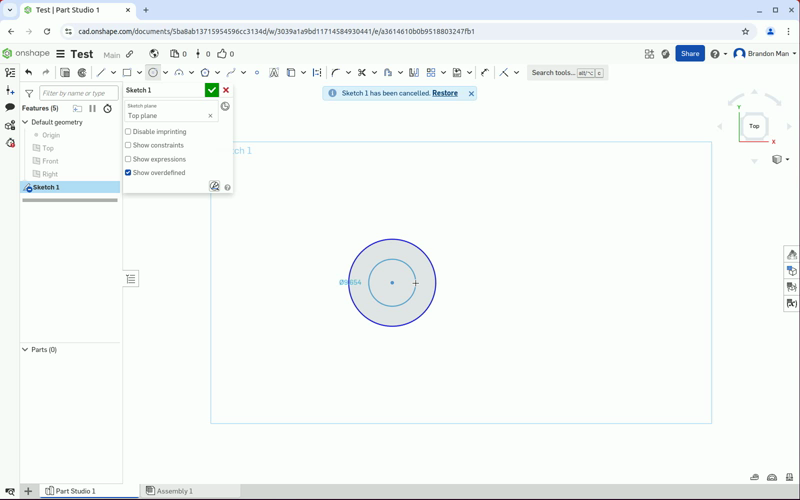
click(415, 282)
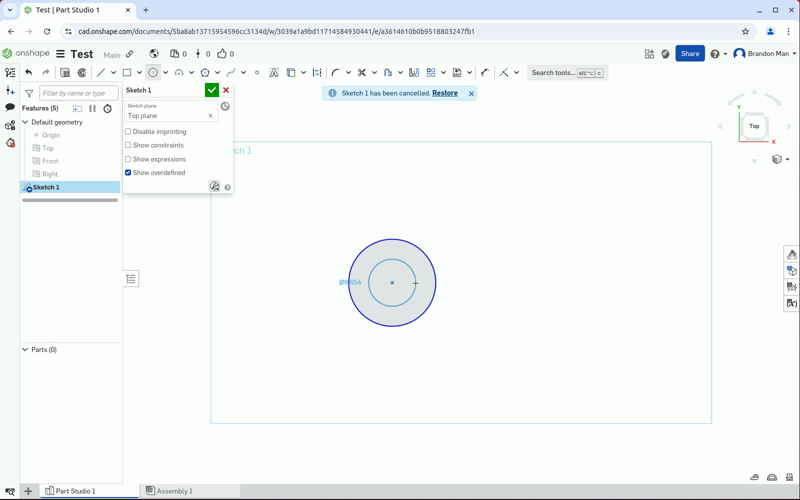
key(esc)
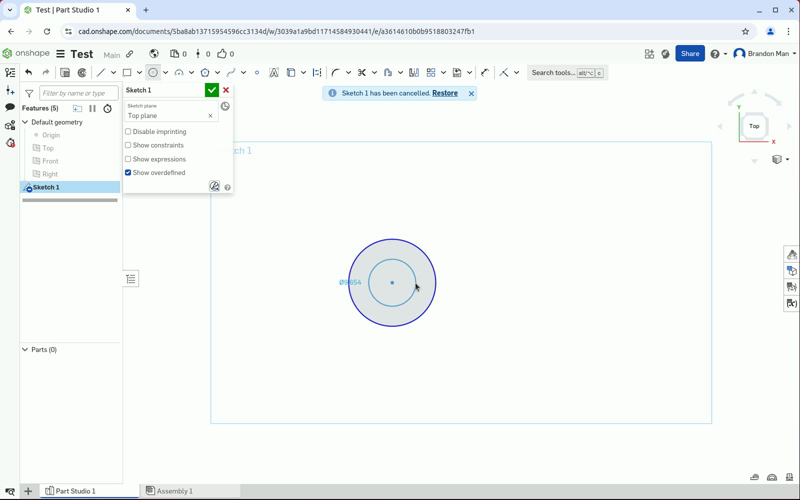
mouse_move(417, 313)
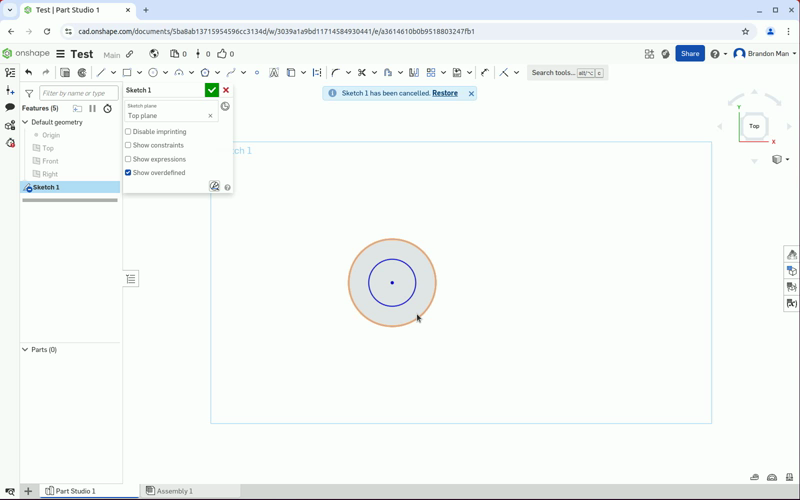
click(417, 313)
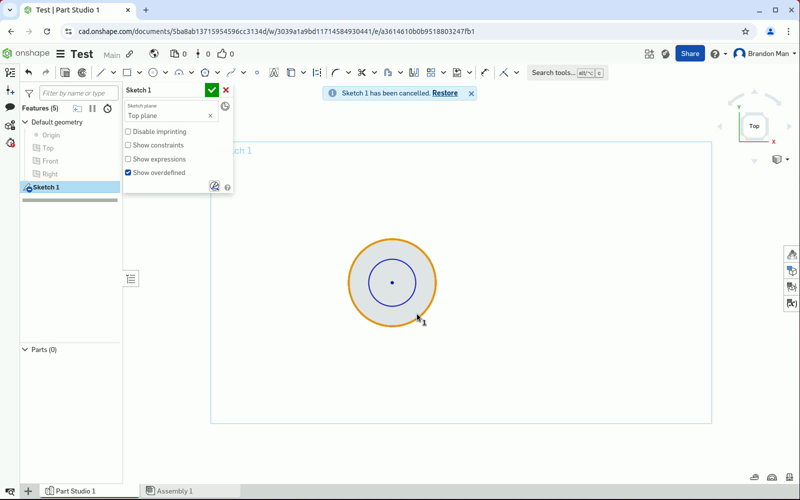
mouse_move(73, 352)
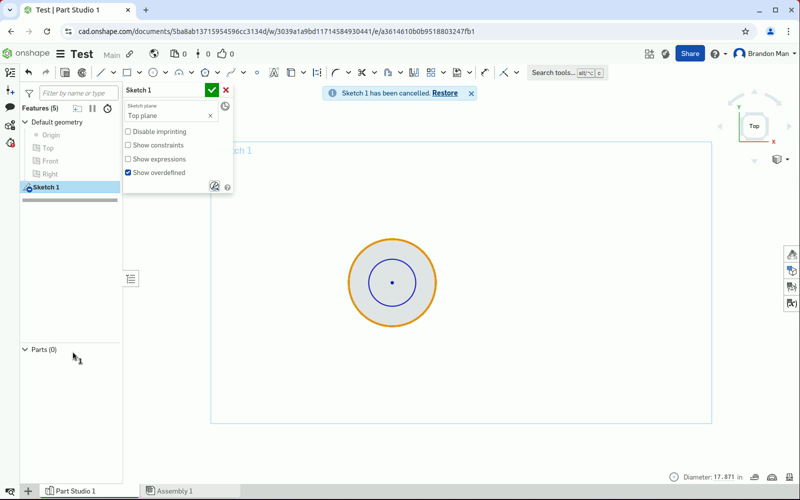
key(shift+y)
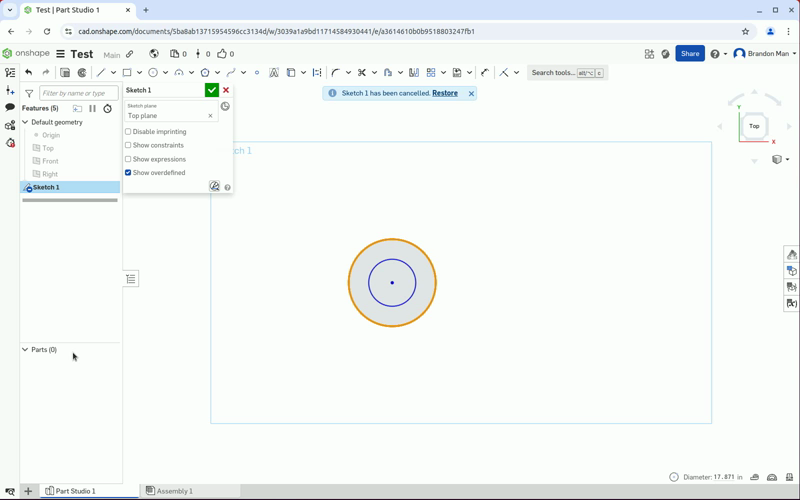
key(shift+e)
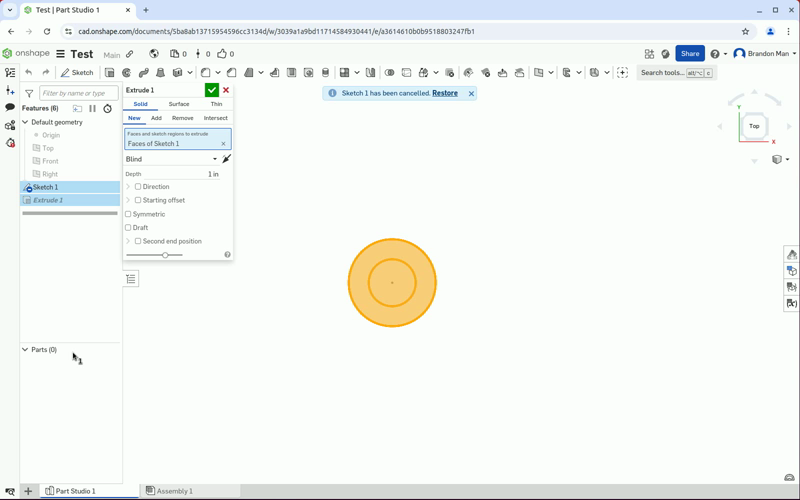
mouse_move(143, 106)
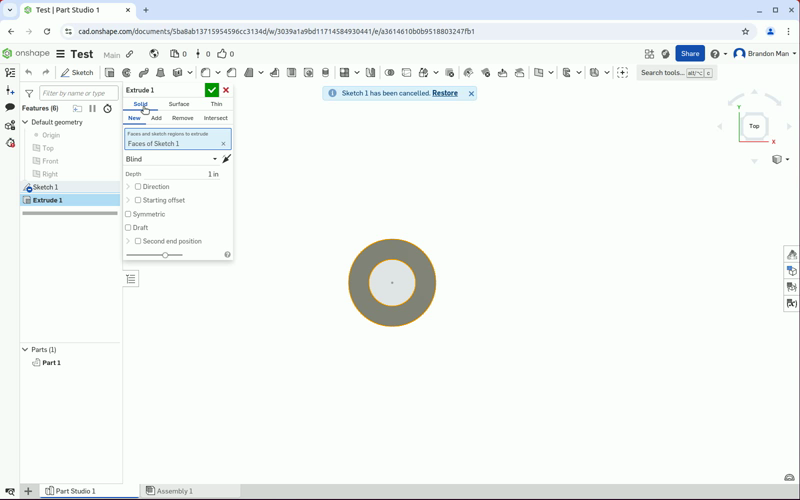
click(143, 106)
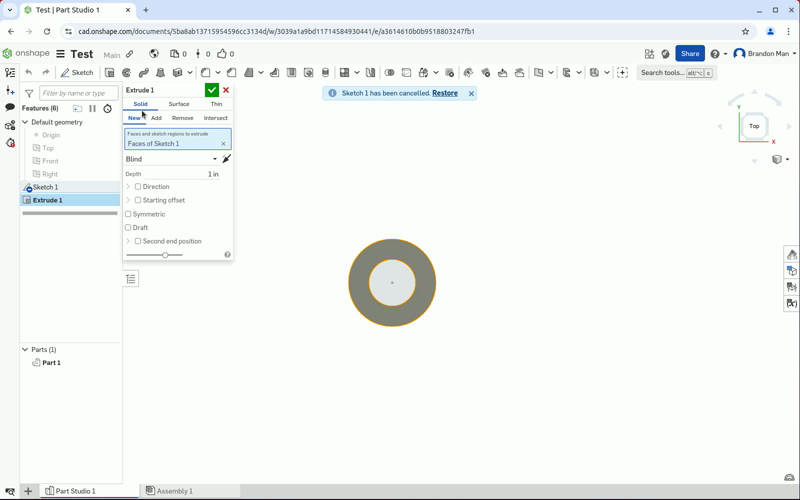
mouse_move(137, 120)
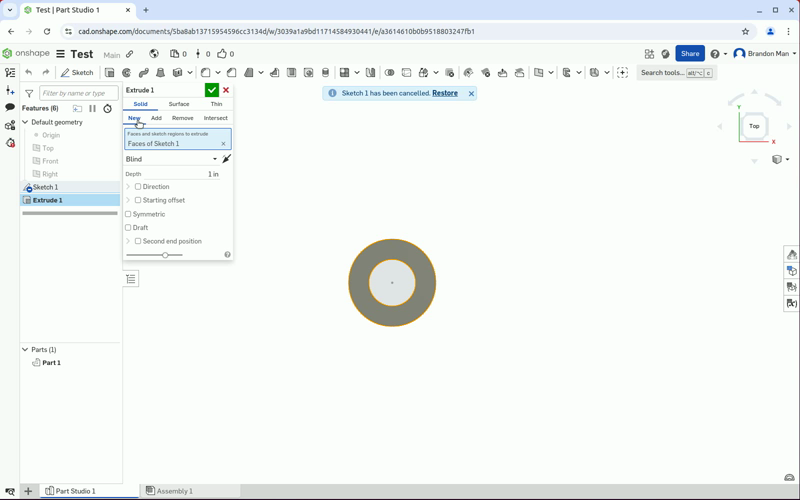
click(137, 120)
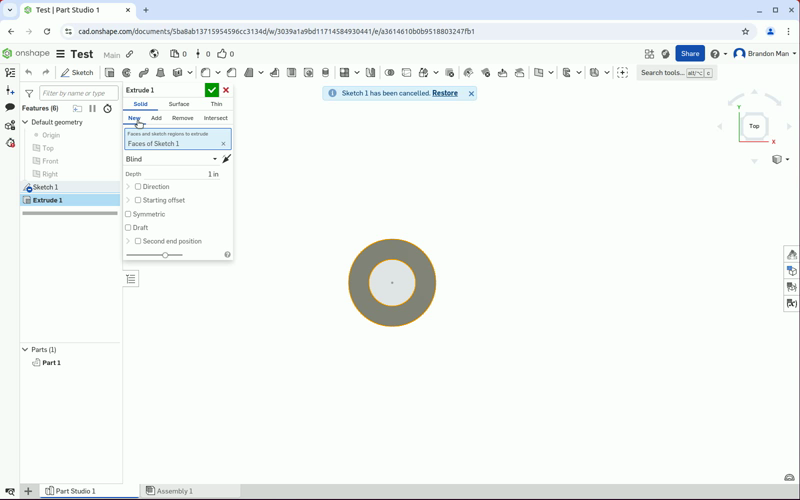
key(tab, 4)
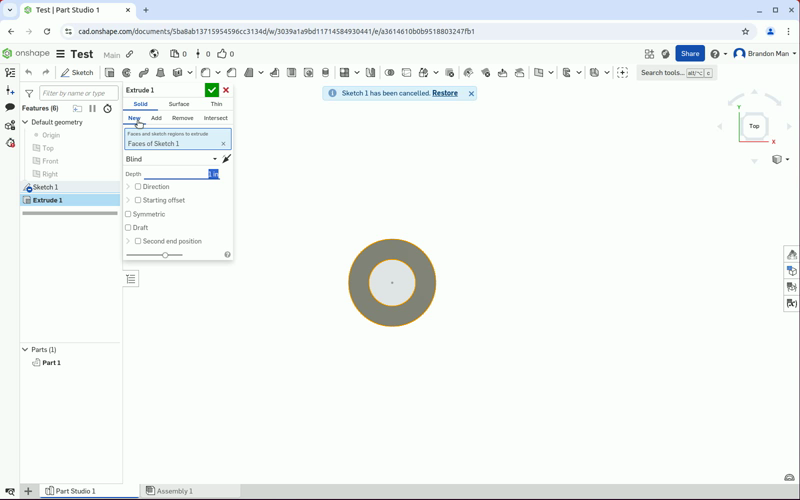
text(7.703)
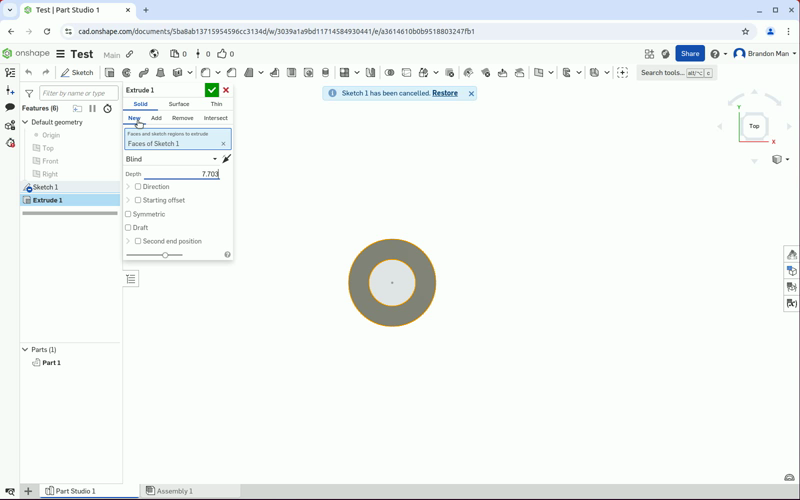
key(enter)
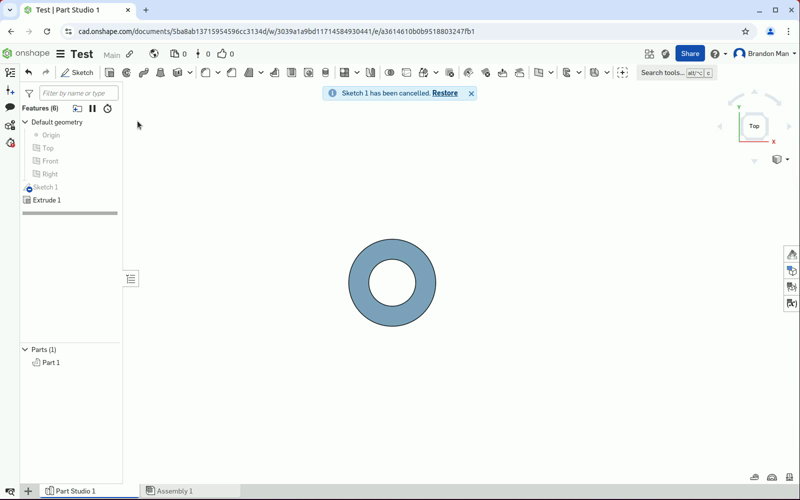
key(shift+h)
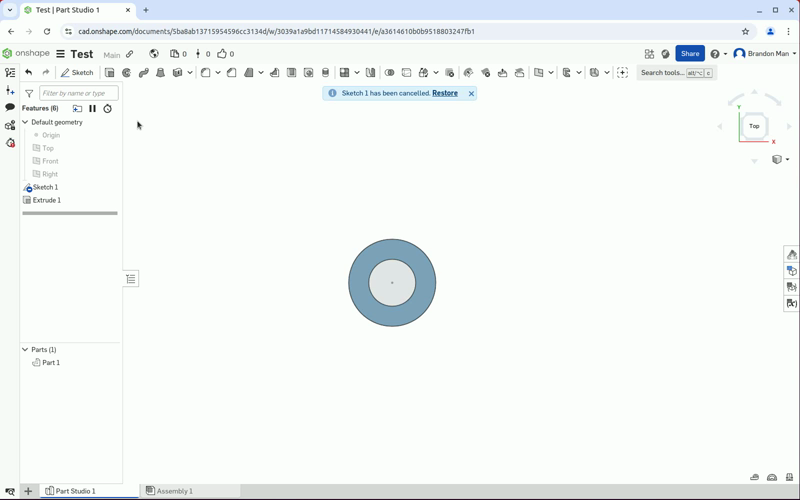
key(shift+h)
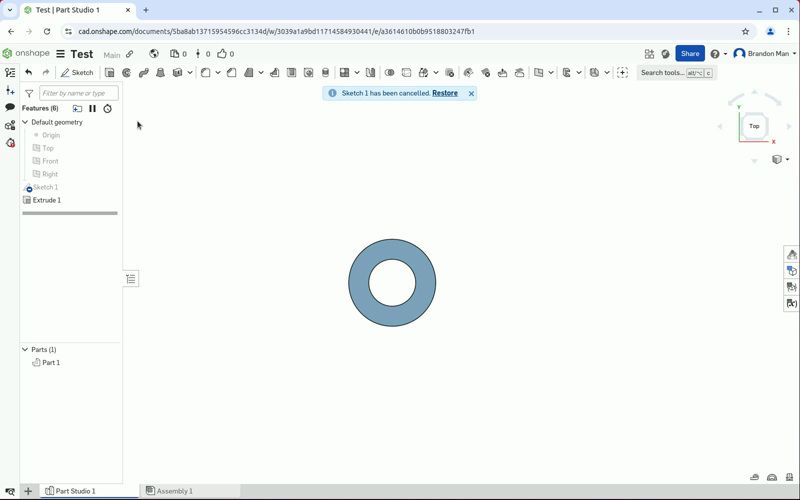
mouse_move(73, 189)
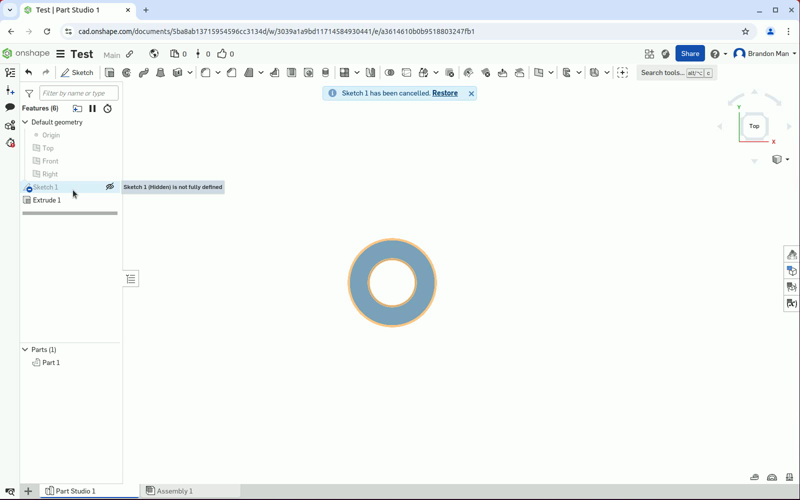
click(73, 189)
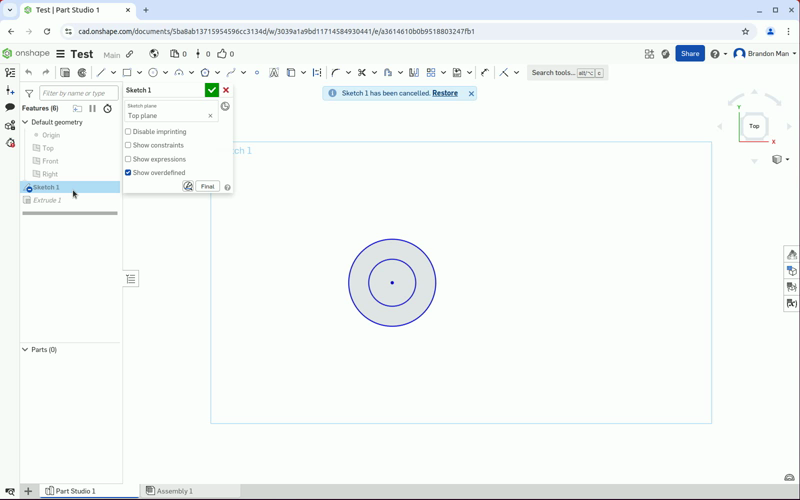
mouse_move(229, 92)
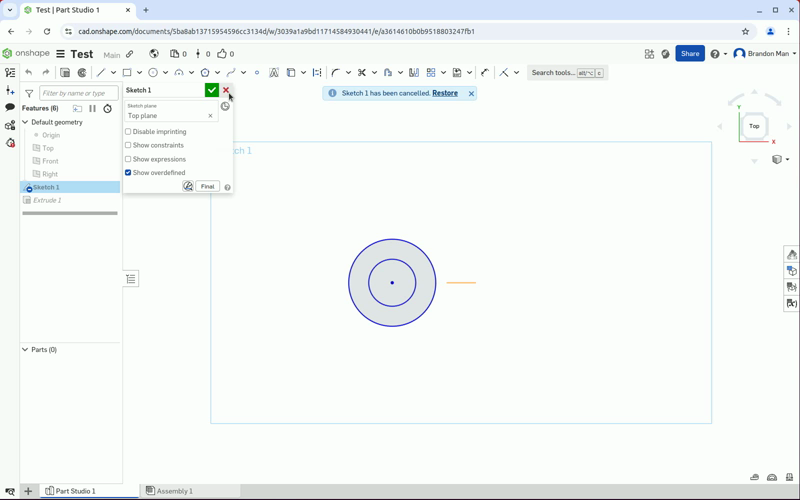
click(229, 92)
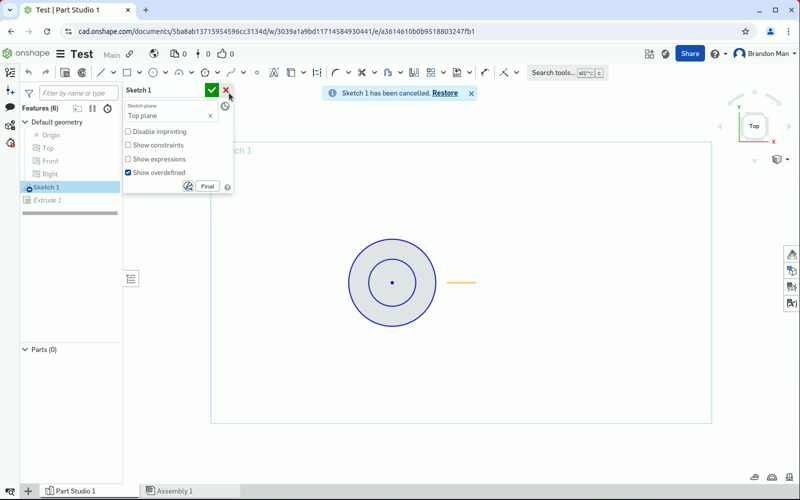
key(shift+s)
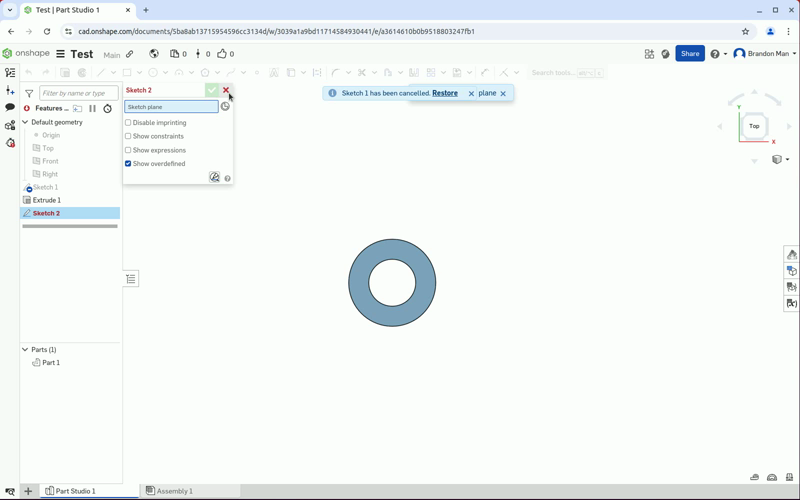
mouse_move(73, 150)
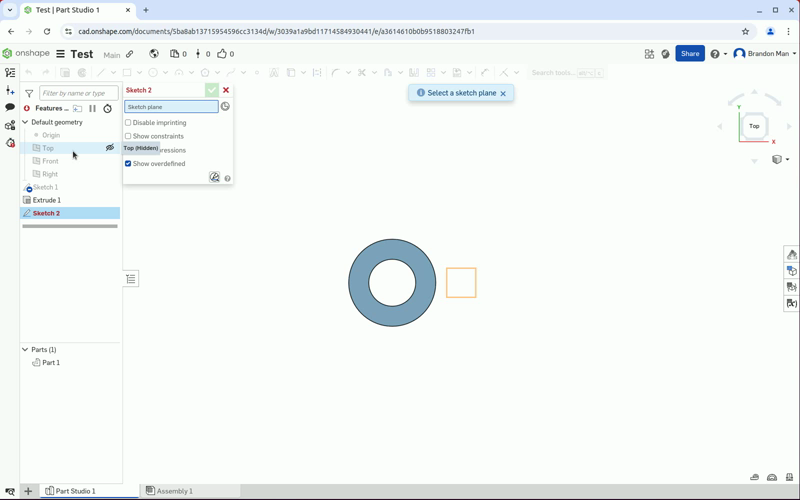
click(73, 150)
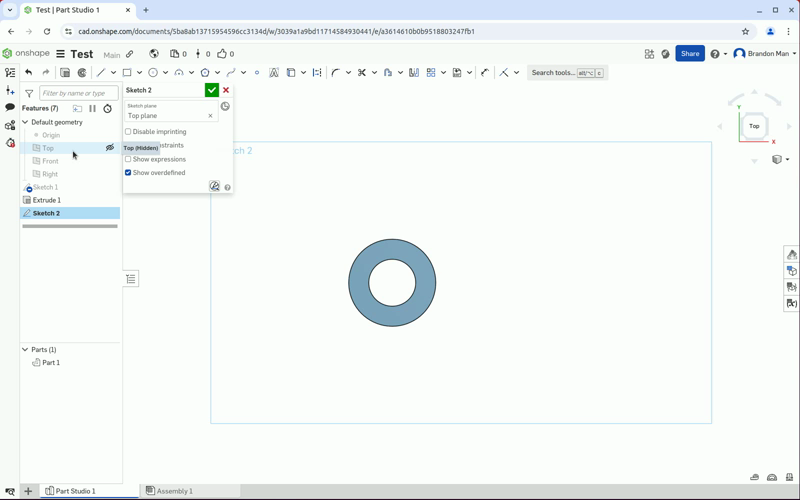
mouse_move(73, 352)
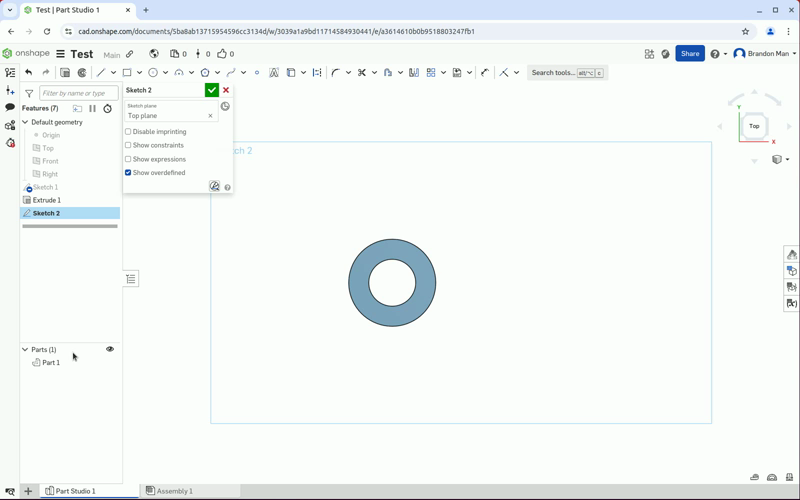
key(y)
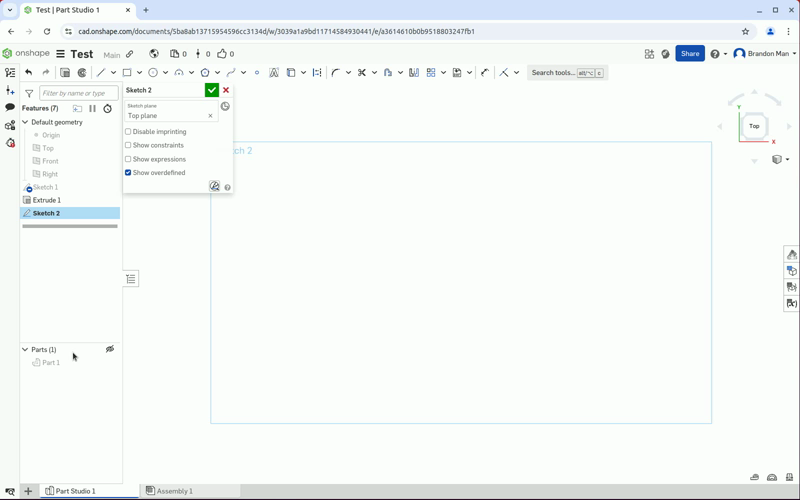
key(l)
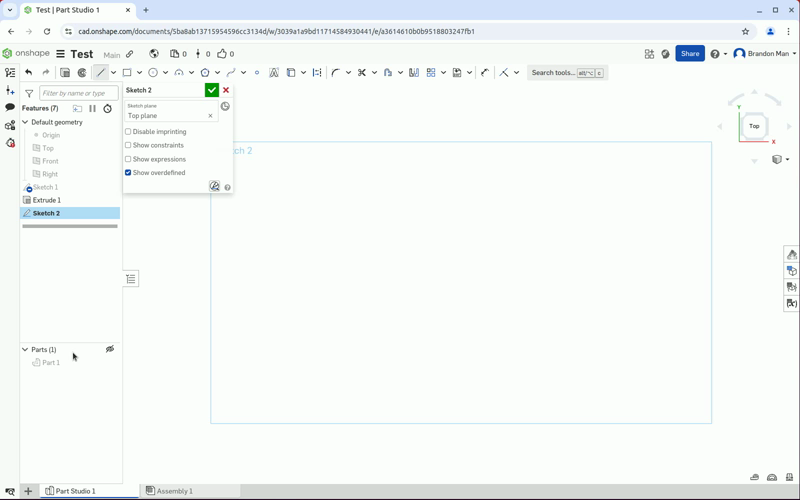
key_down(shift)
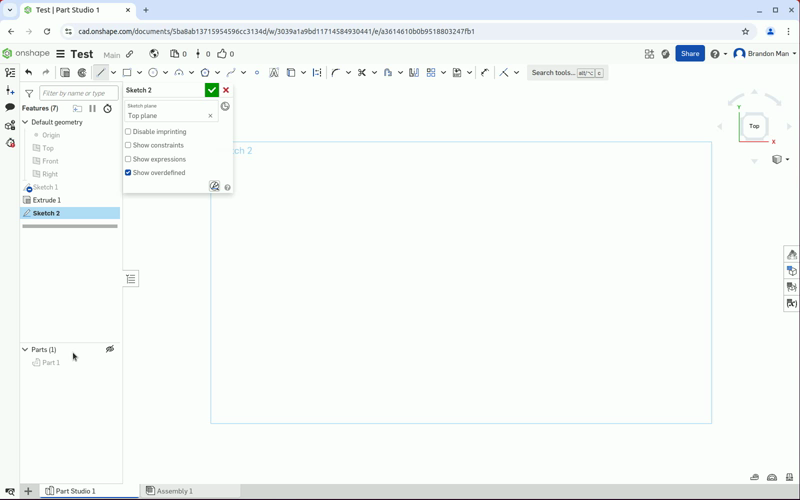
mouse_move(391, 326)
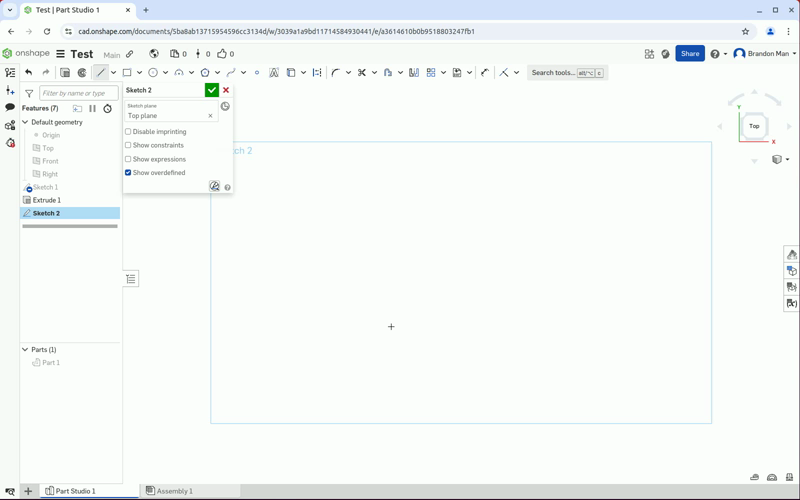
click(391, 326)
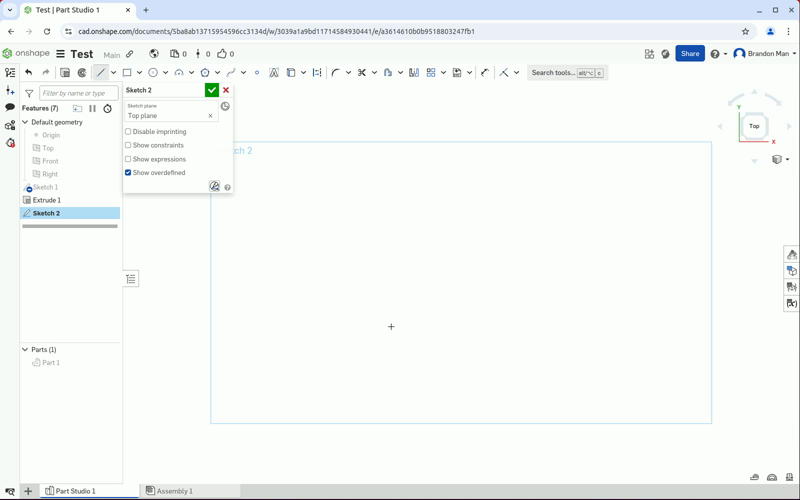
key_up(shift)
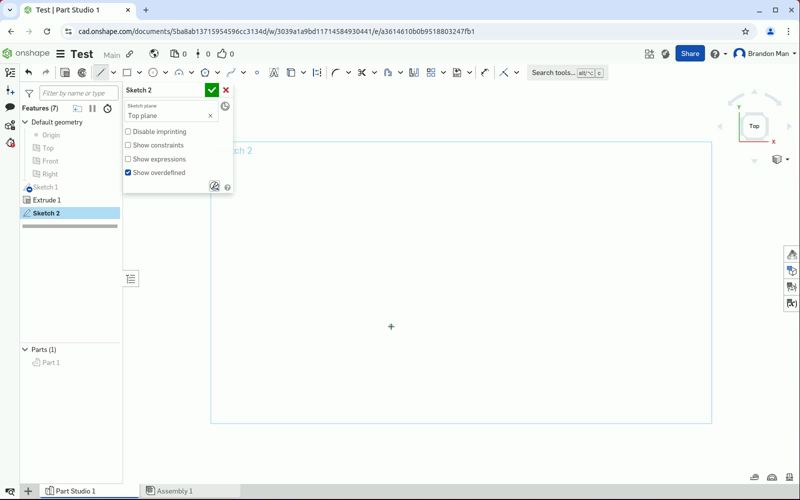
key_down(shift)
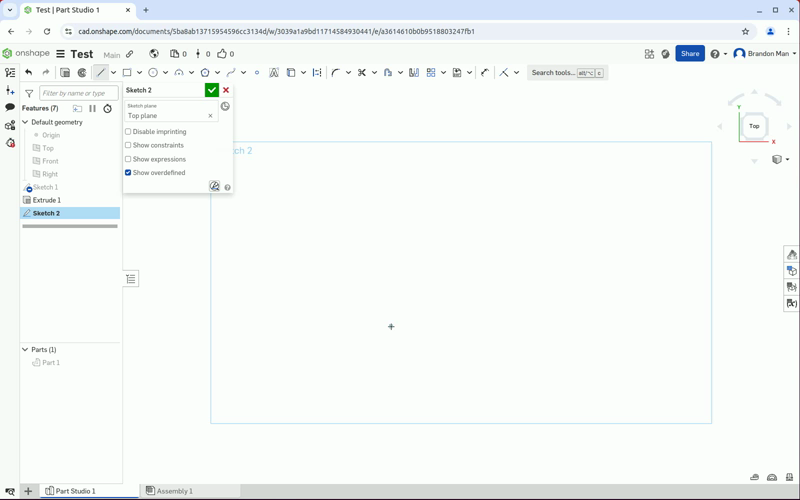
mouse_move(529, 324)
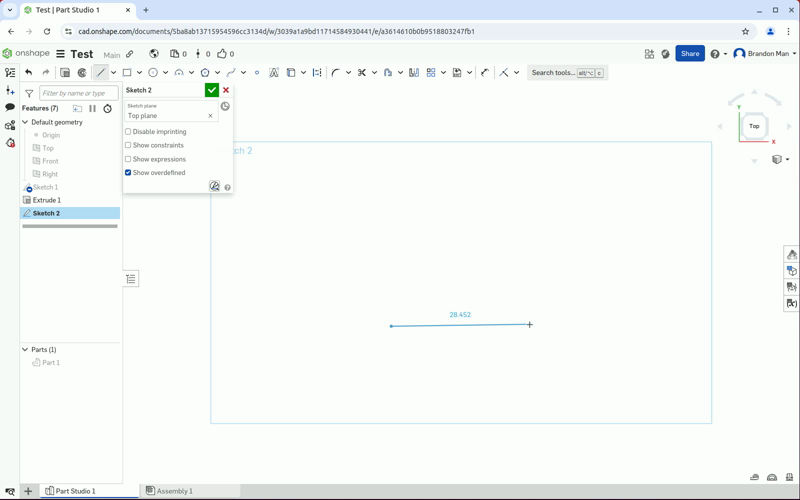
click(529, 324)
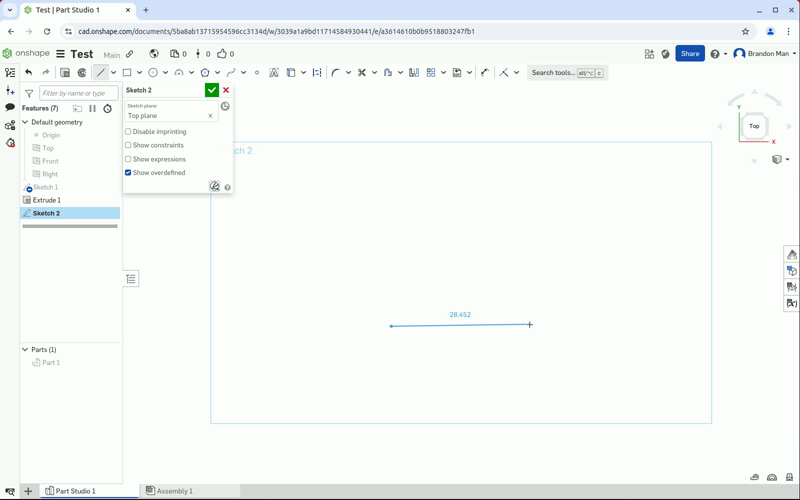
key_up(shift)
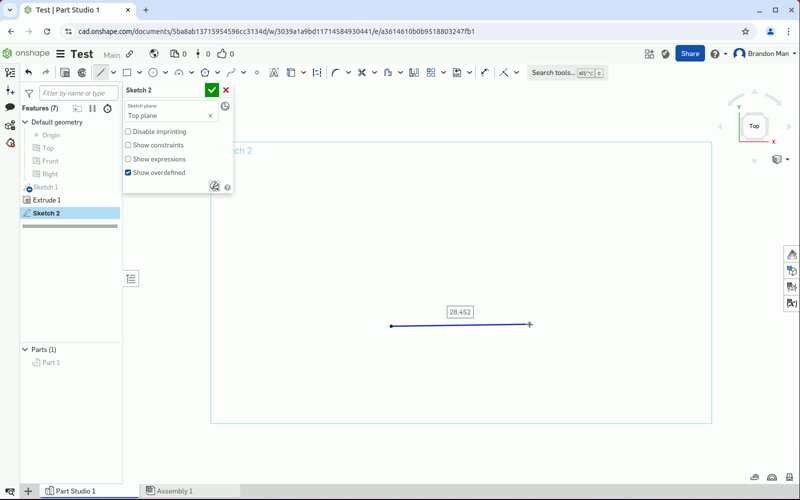
key(esc)
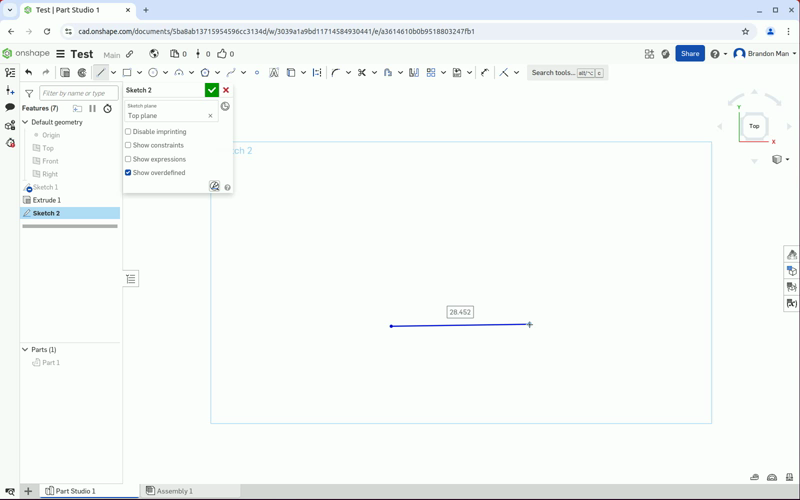
key(a)
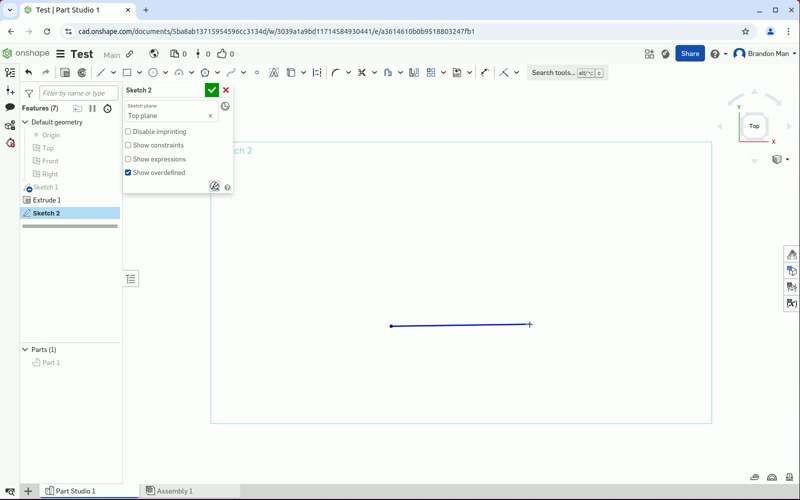
mouse_move(529, 324)
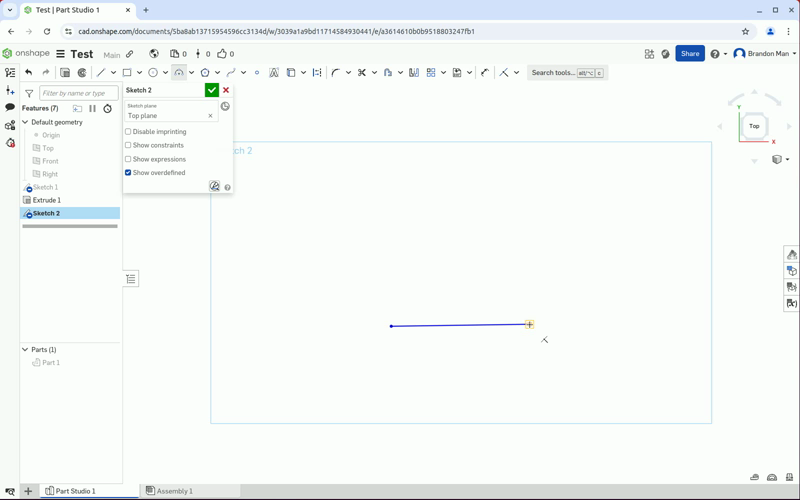
click(529, 324)
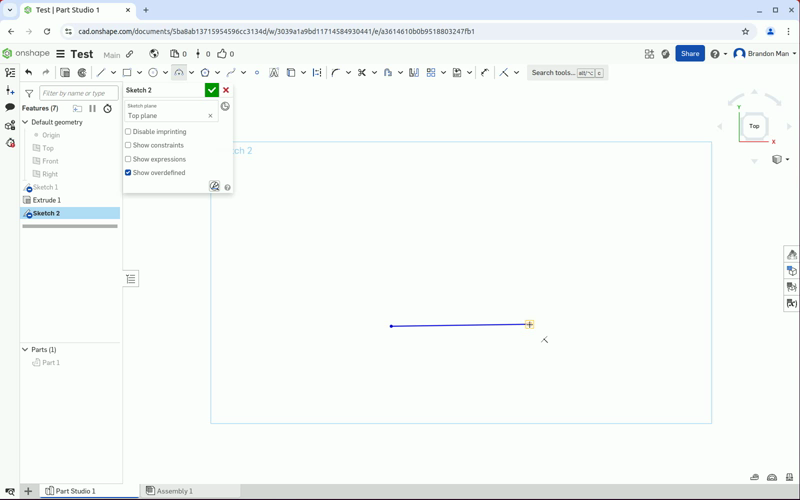
key_down(shift)
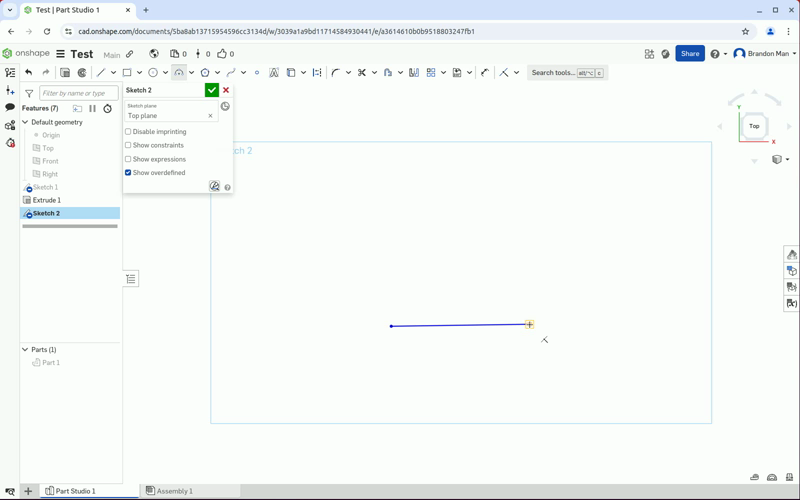
mouse_move(529, 241)
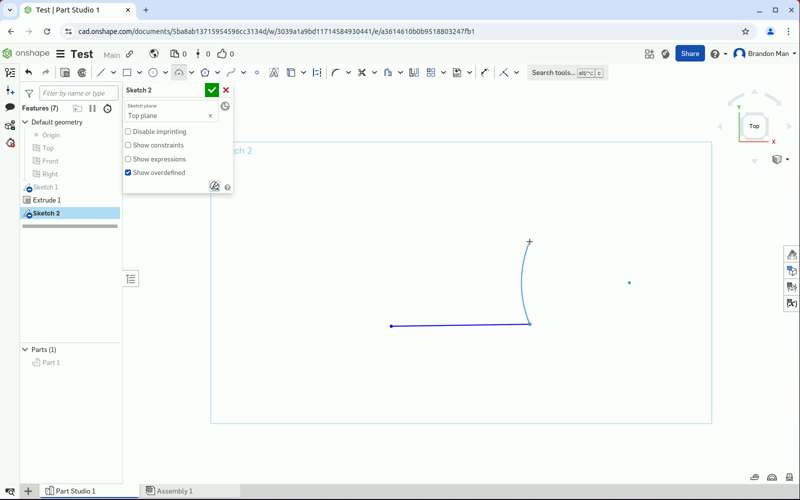
click(529, 241)
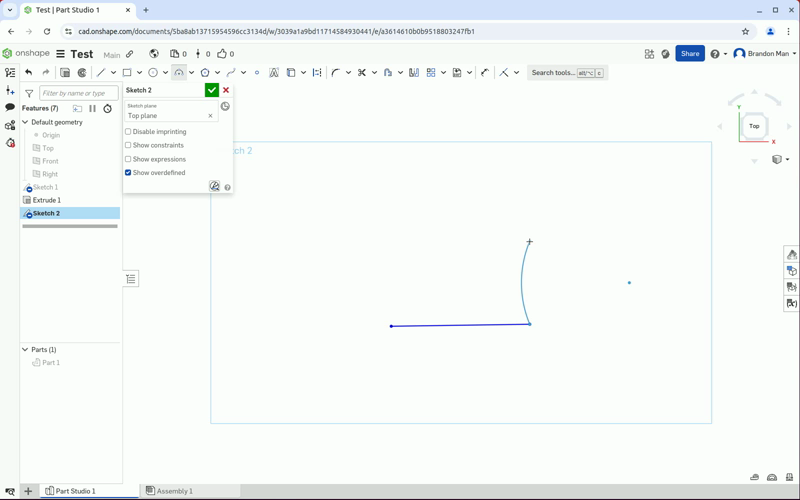
mouse_move(570, 282)
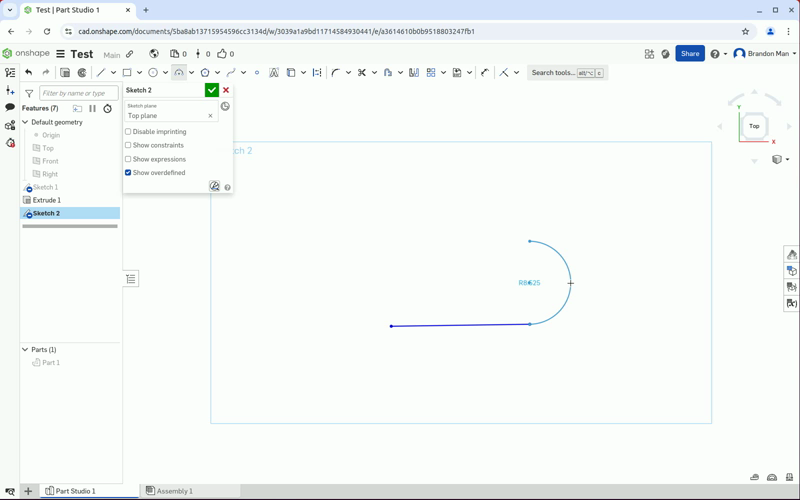
click(570, 282)
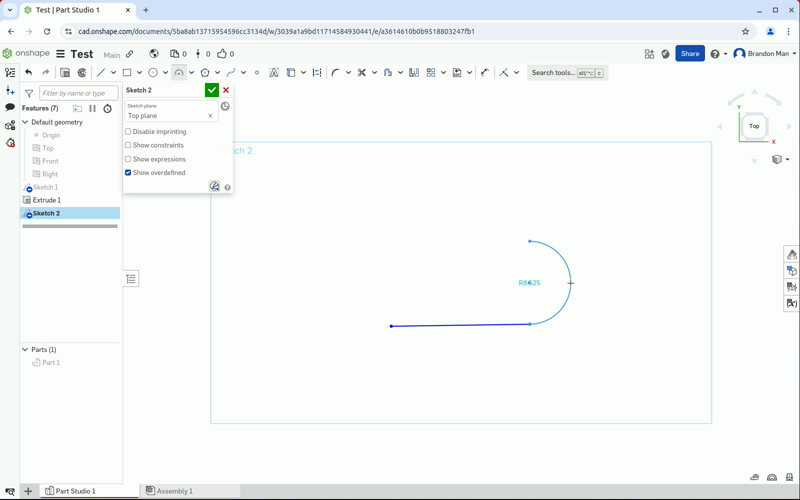
key_up(shift)
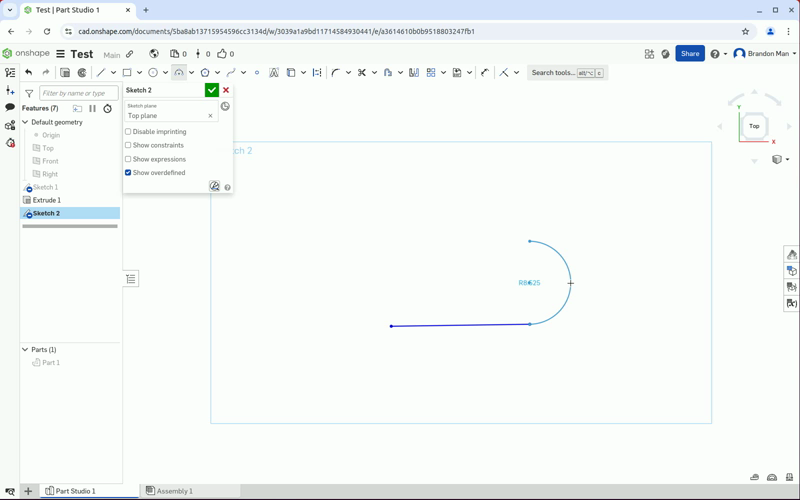
key(esc)
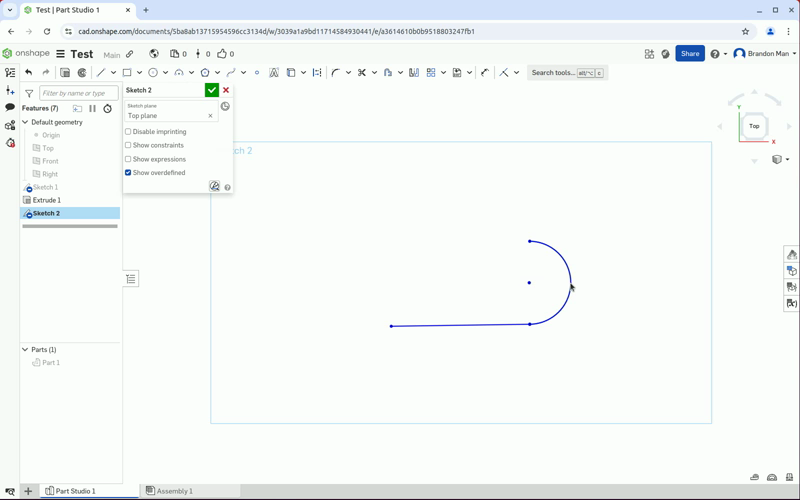
key(l)
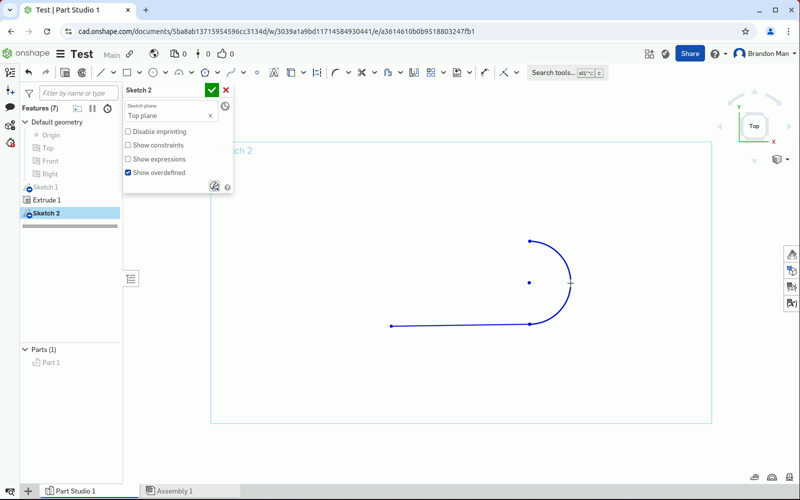
mouse_move(529, 241)
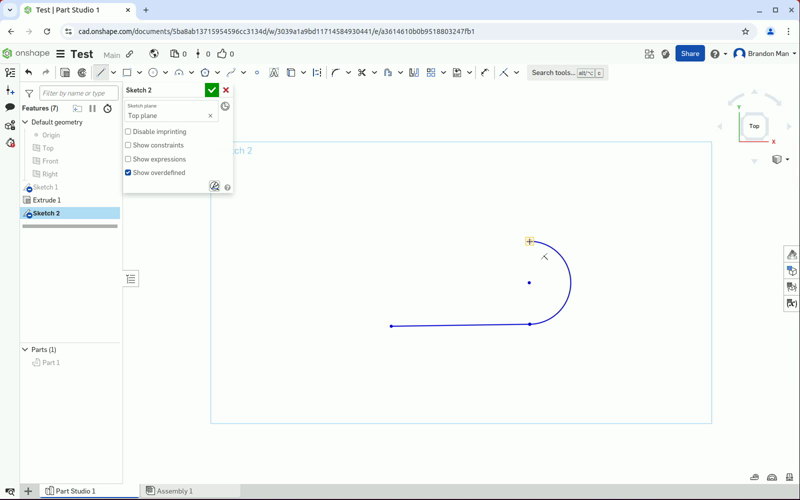
click(529, 241)
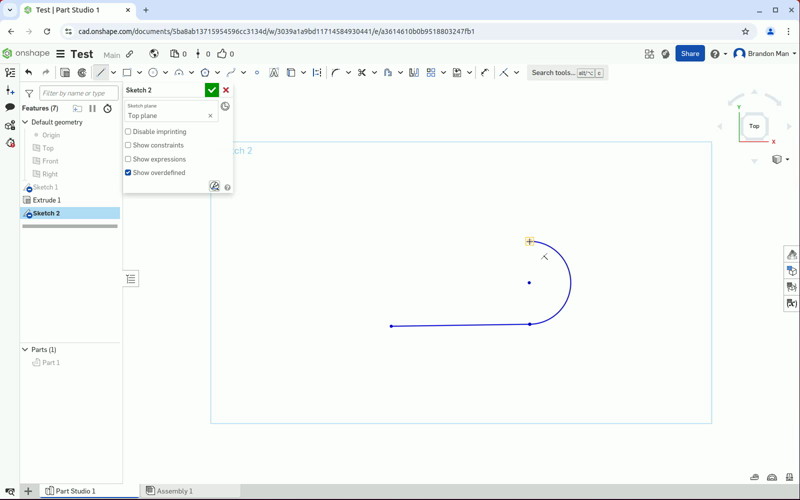
key_down(shift)
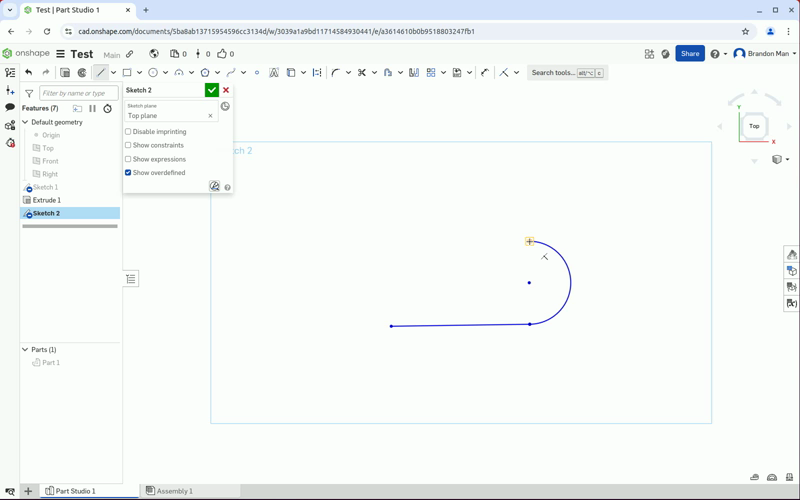
mouse_move(391, 241)
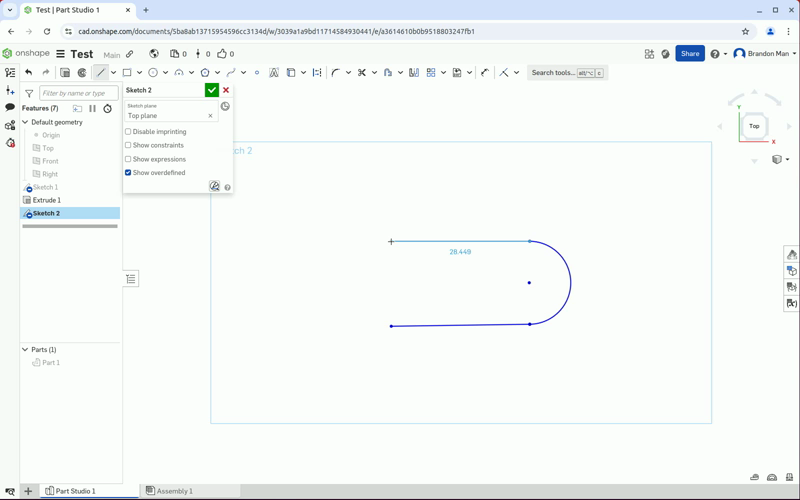
click(391, 241)
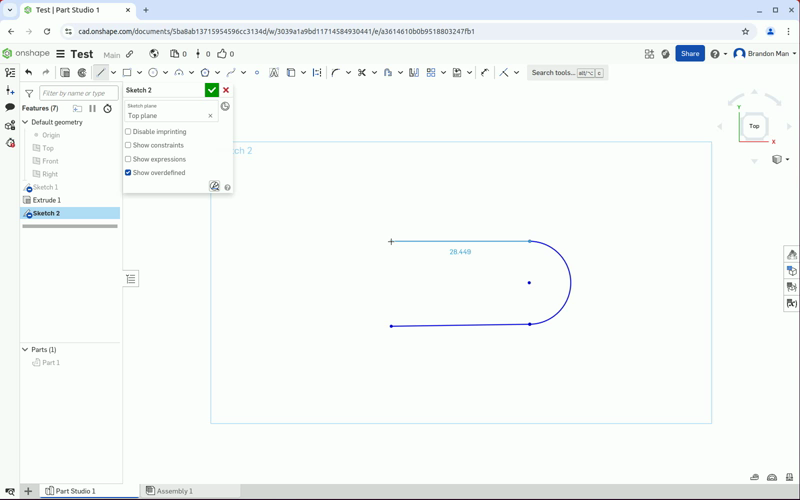
key_up(shift)
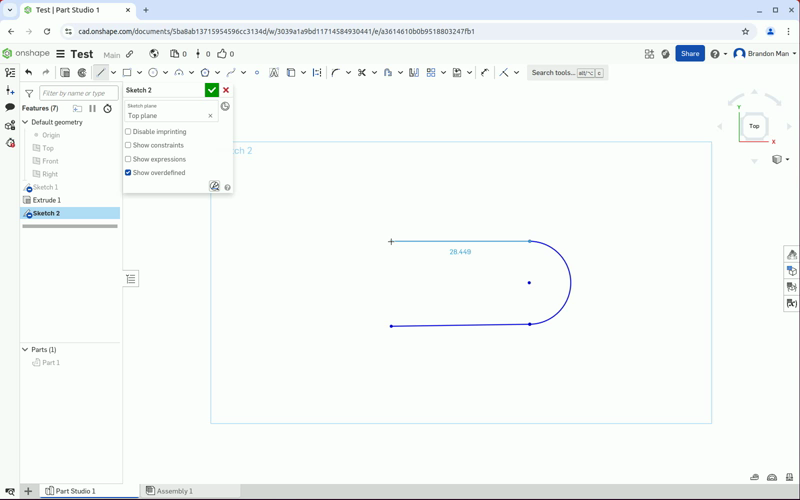
key(esc)
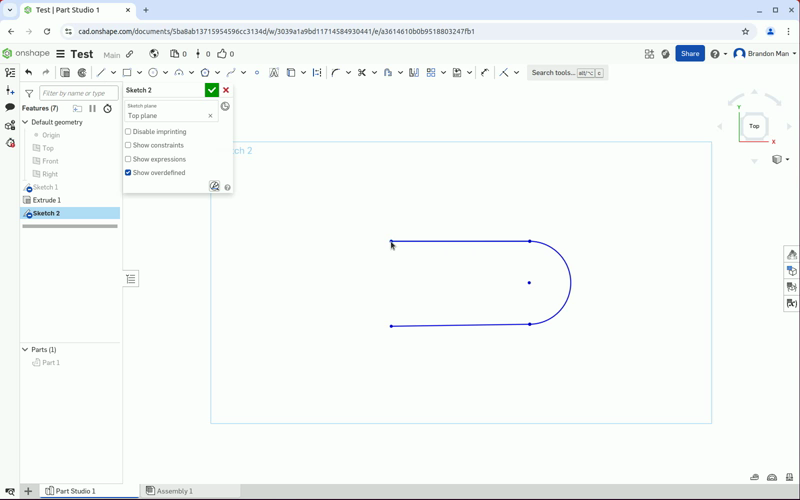
key(a)
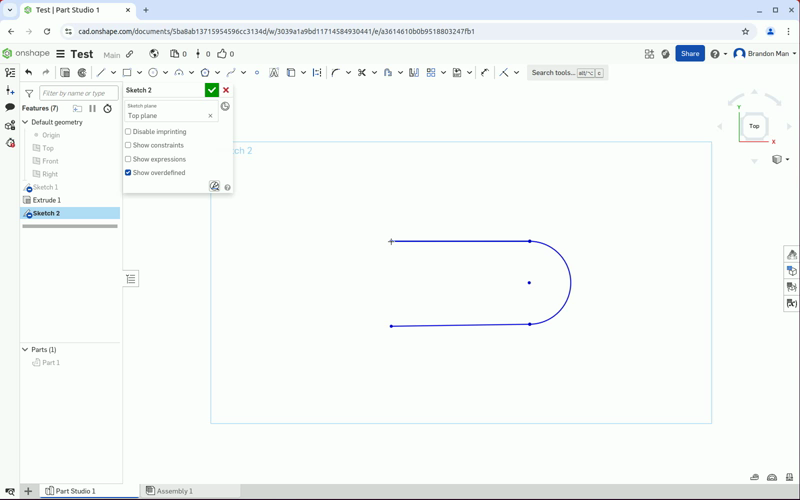
mouse_move(391, 241)
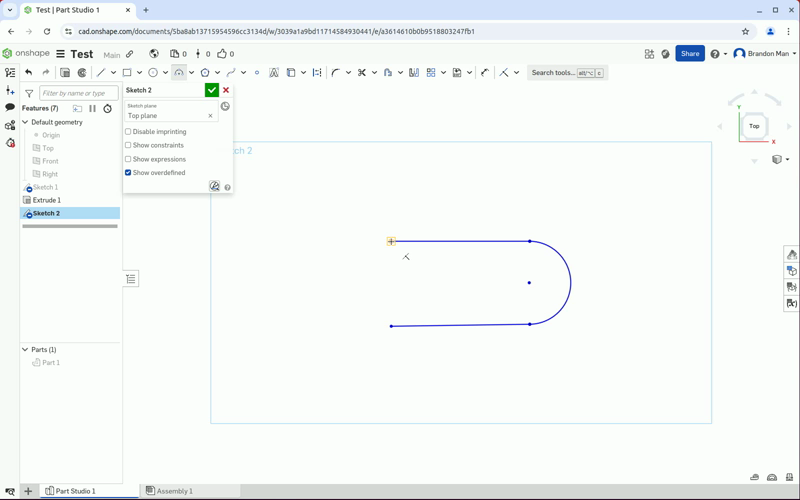
click(391, 241)
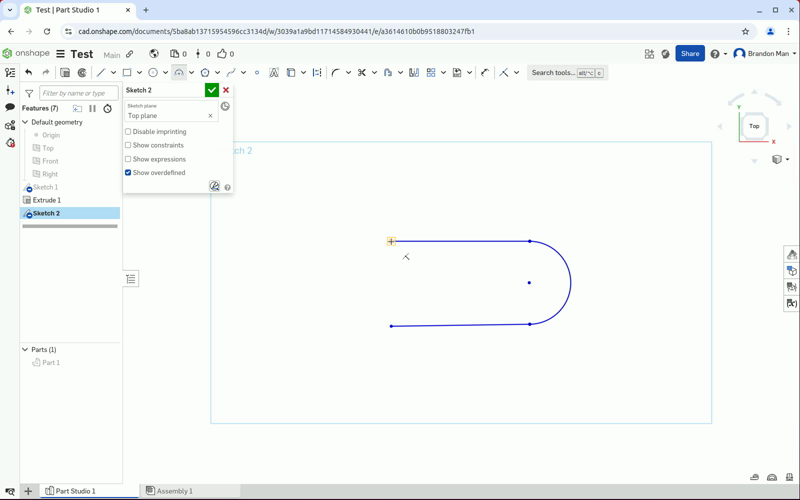
mouse_move(391, 326)
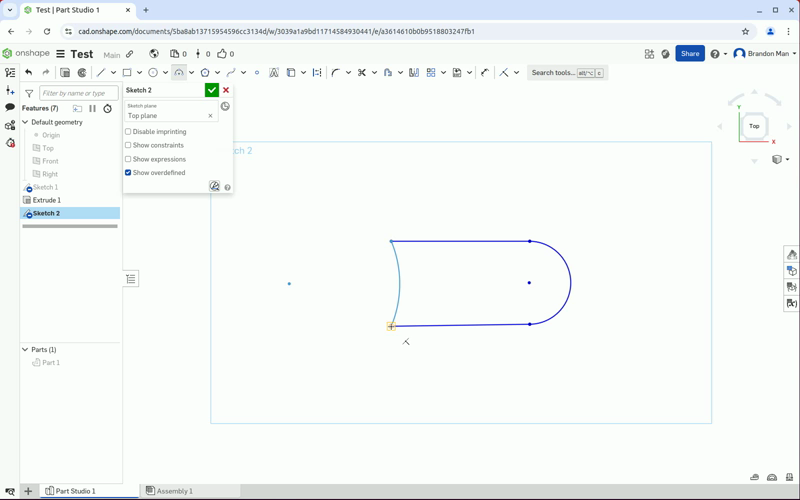
click(391, 326)
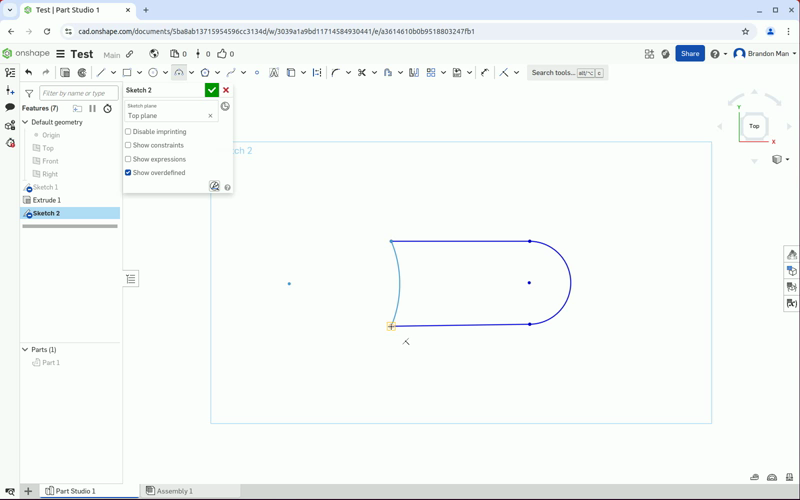
key_down(shift)
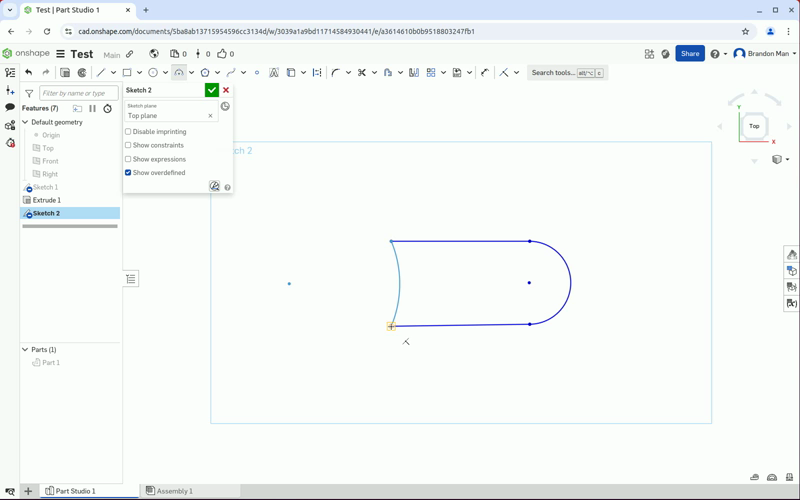
mouse_move(433, 283)
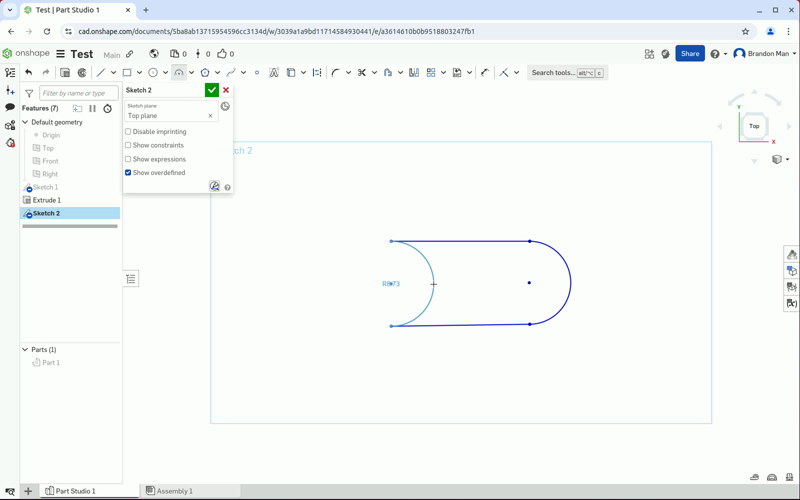
click(433, 283)
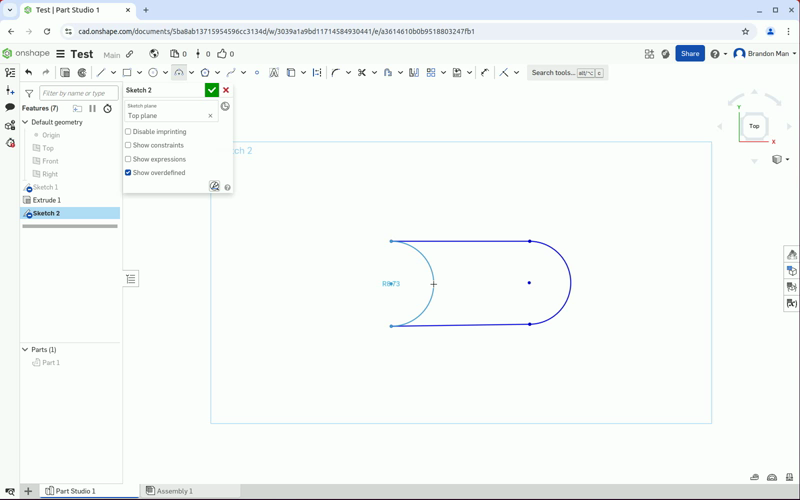
key_up(shift)
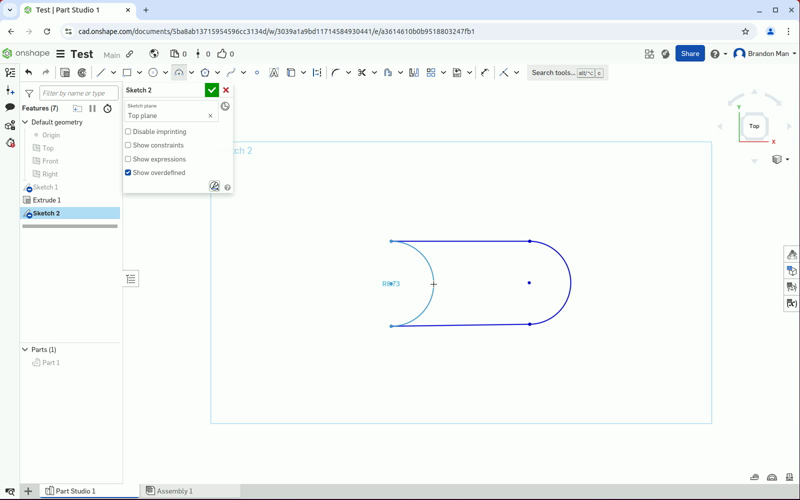
key(esc)
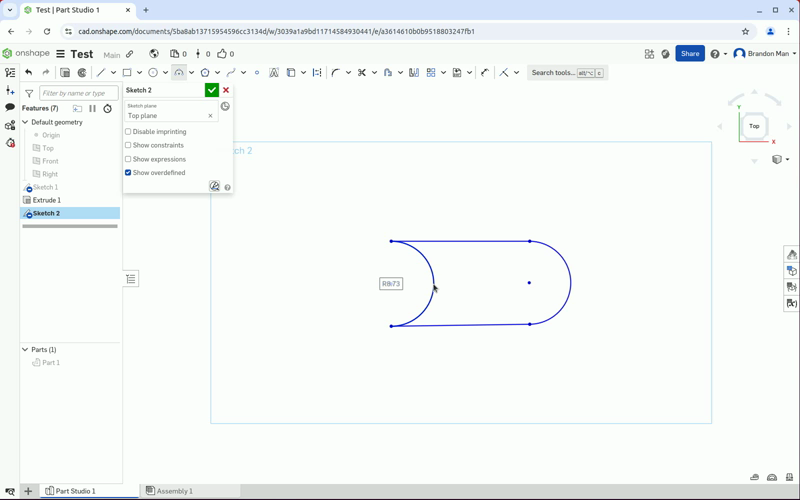
key(c)
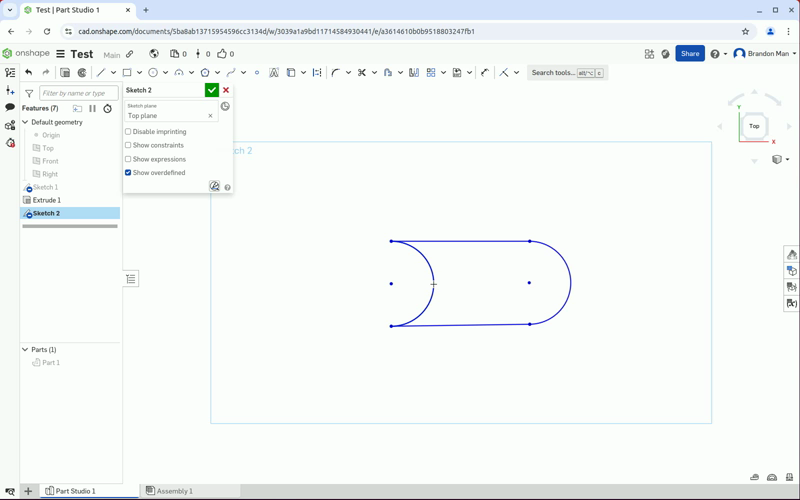
key_down(shift)
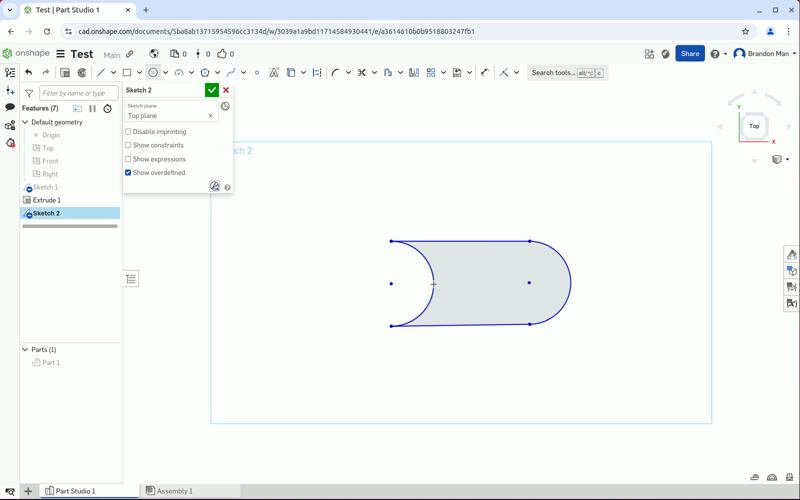
mouse_move(529, 282)
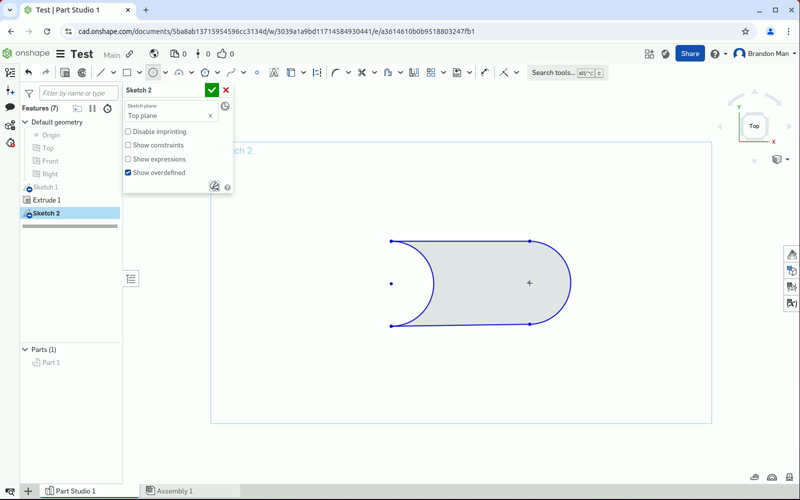
scroll(6)
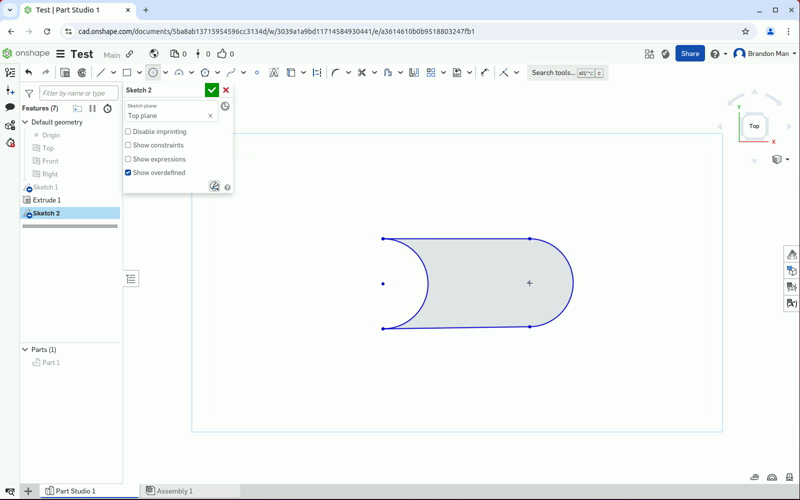
scroll(6)
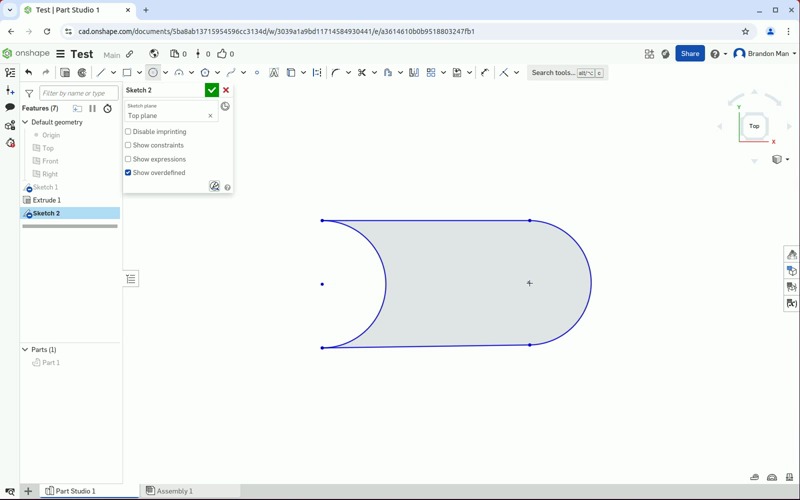
scroll(6)
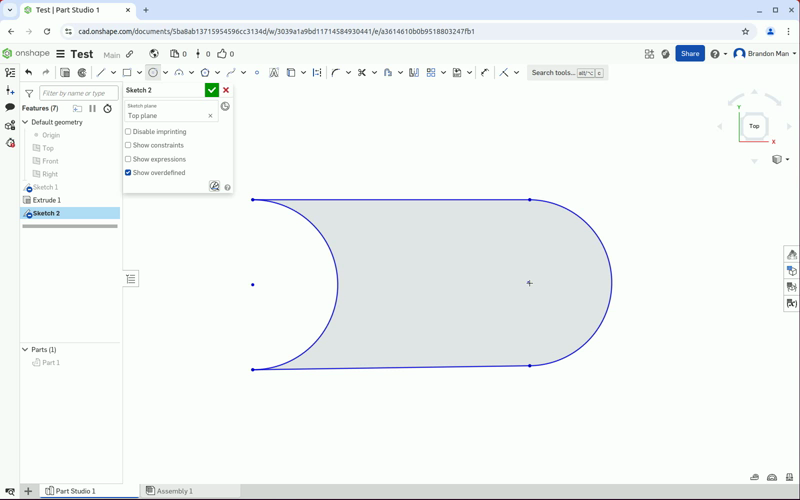
scroll(6)
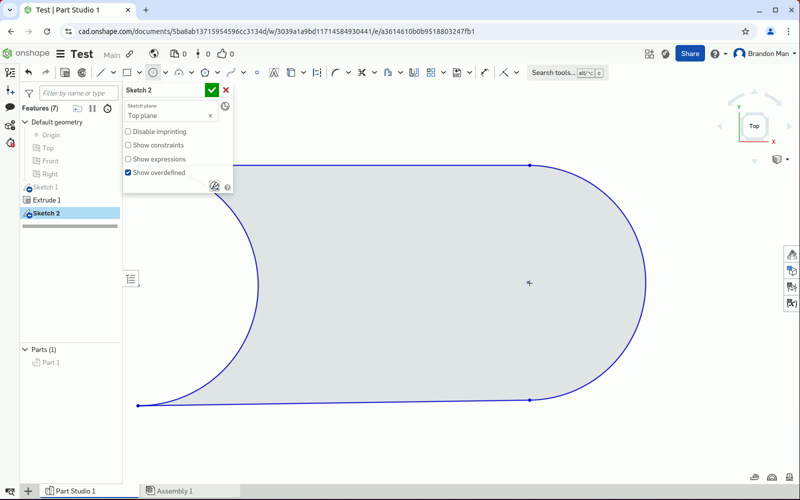
scroll(6)
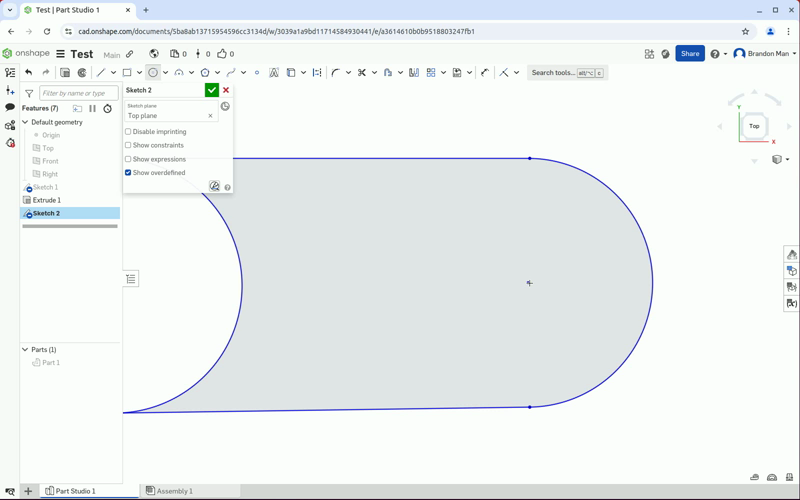
scroll(6)
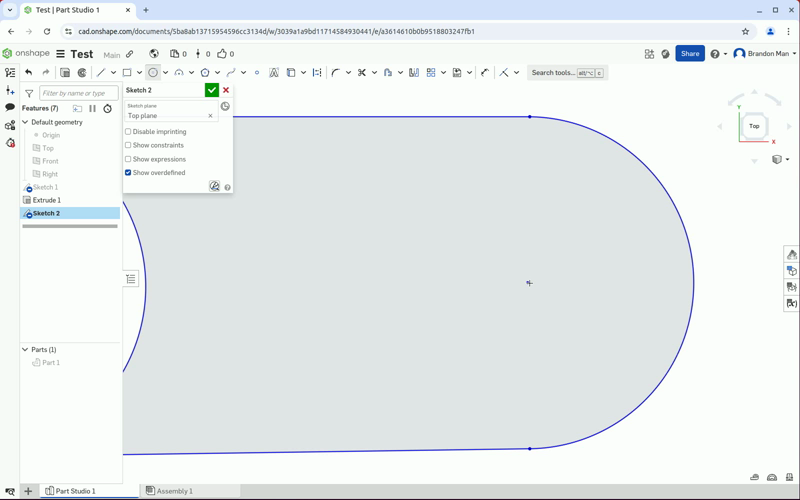
scroll(6)
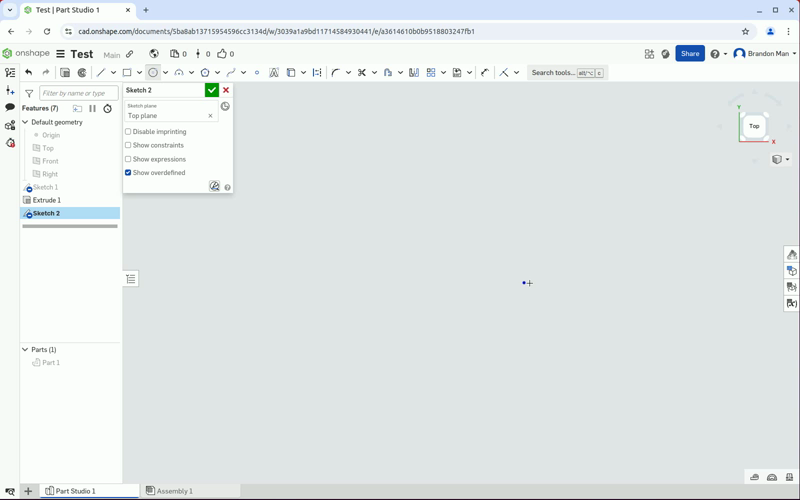
click(529, 282)
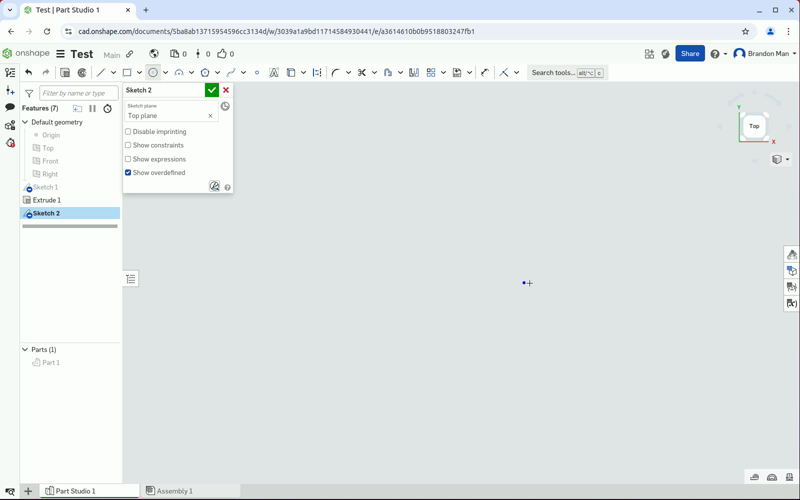
scroll(-6)
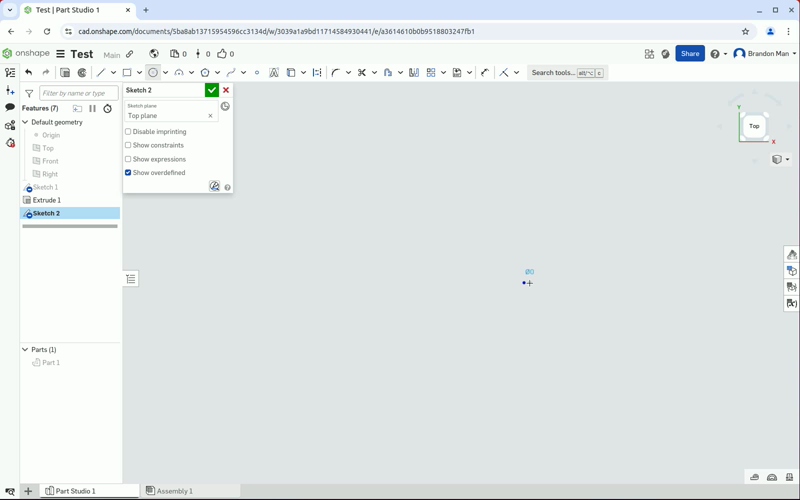
scroll(-6)
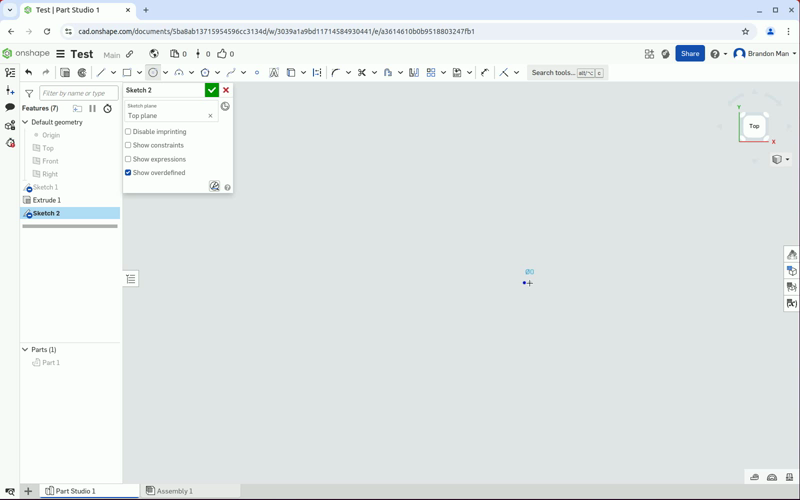
scroll(-6)
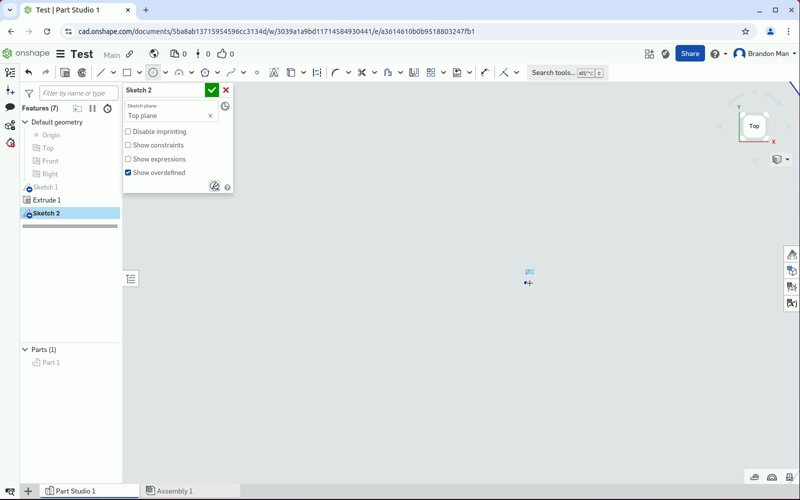
scroll(-6)
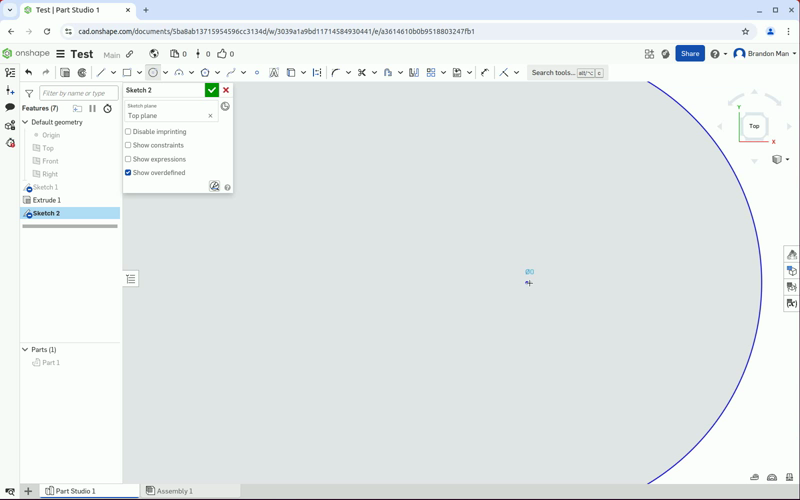
scroll(-6)
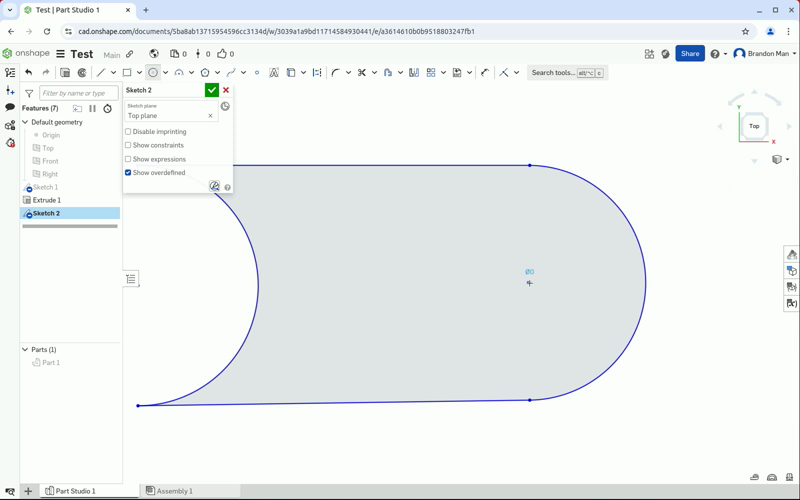
scroll(-6)
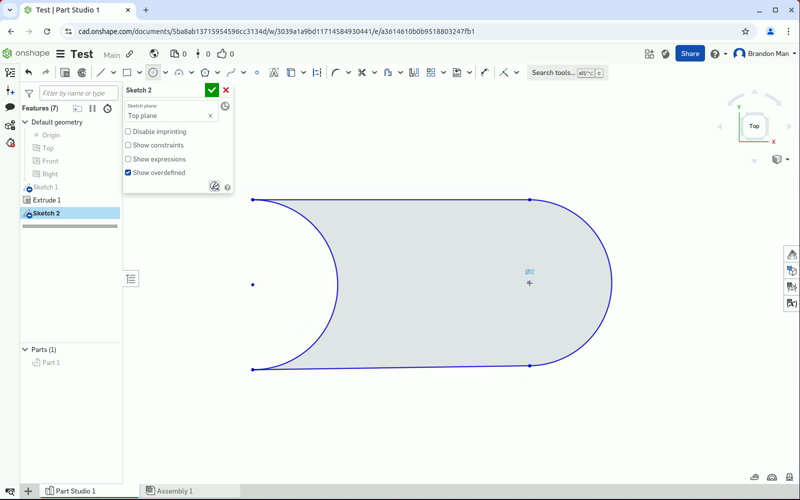
scroll(-6)
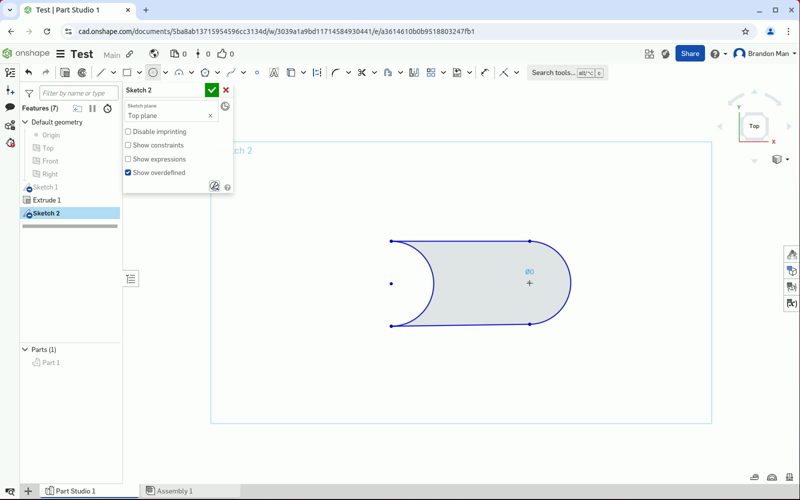
key_up(shift)
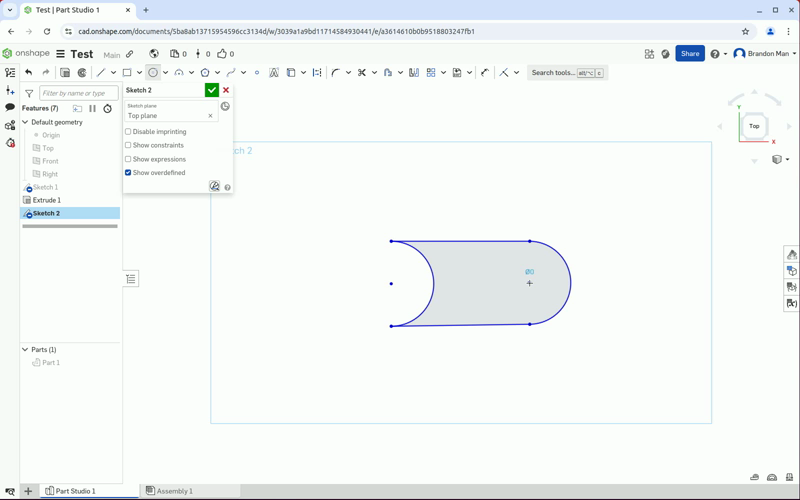
mouse_move(554, 282)
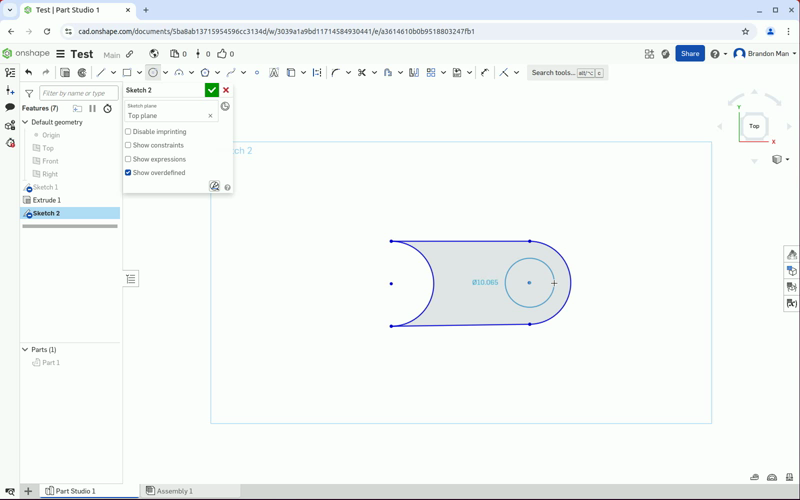
click(554, 282)
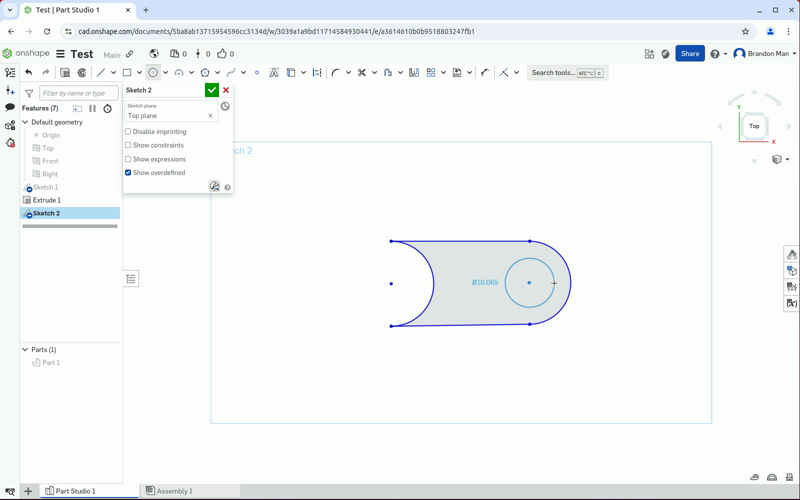
key(esc)
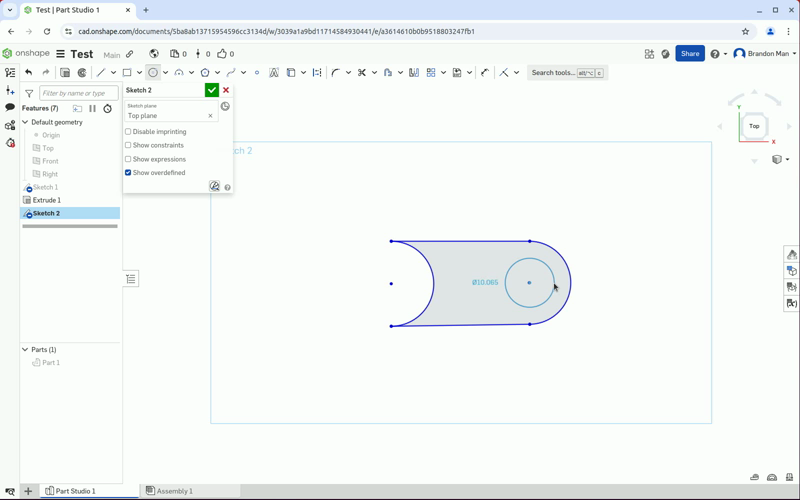
mouse_move(467, 251)
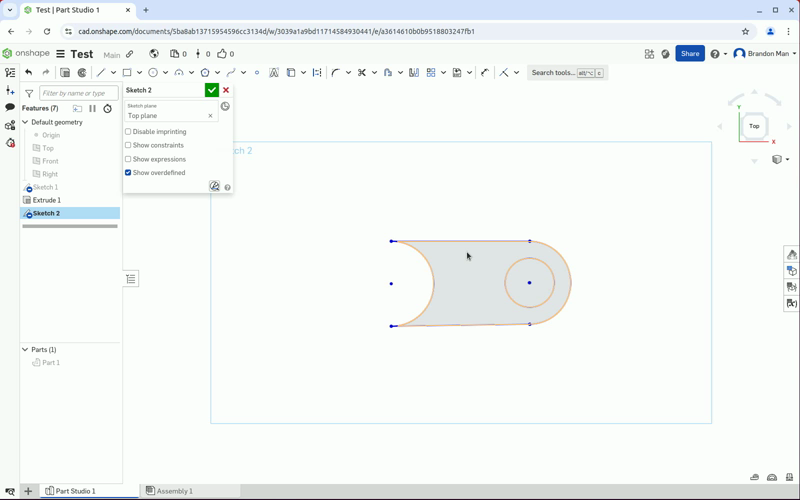
click(467, 251)
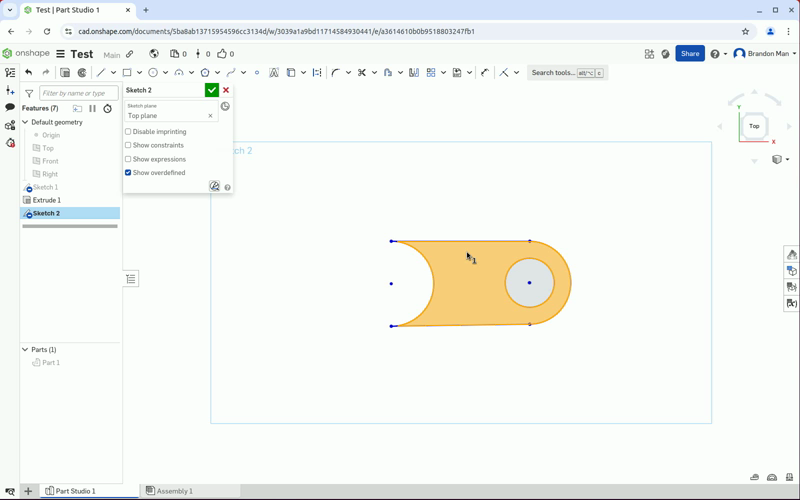
mouse_move(73, 352)
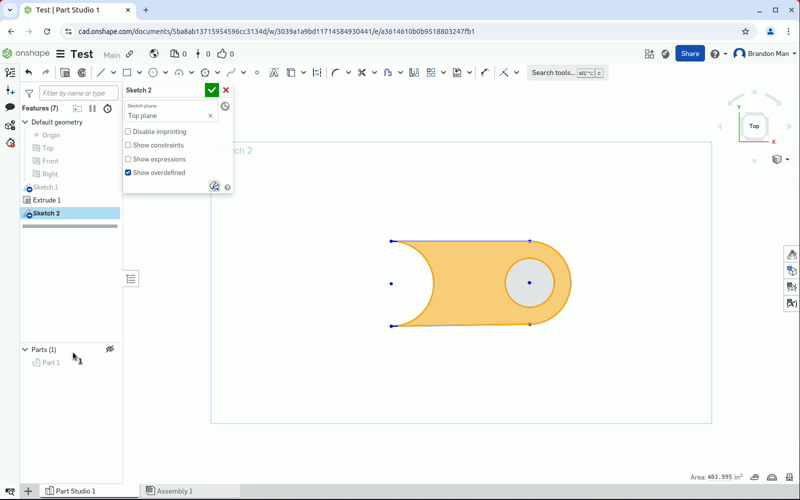
key(shift+y)
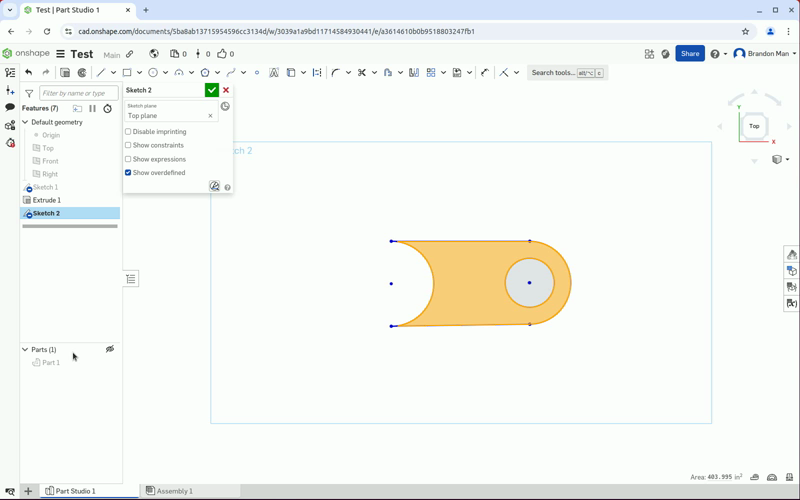
key(shift+e)
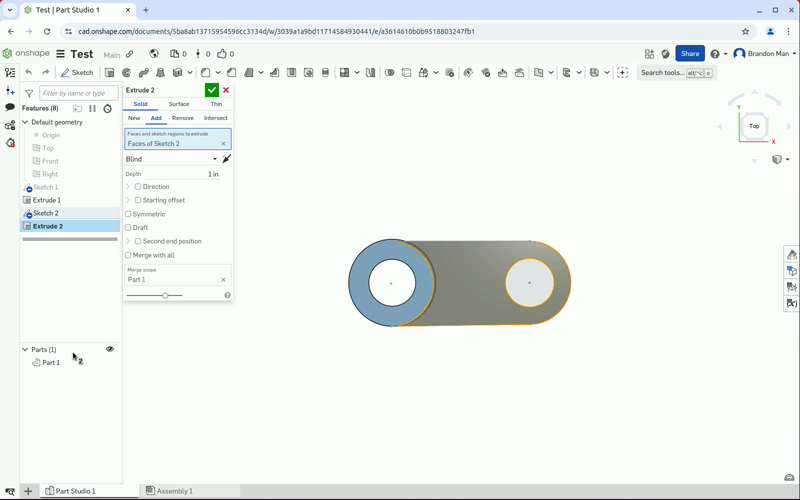
mouse_move(143, 106)
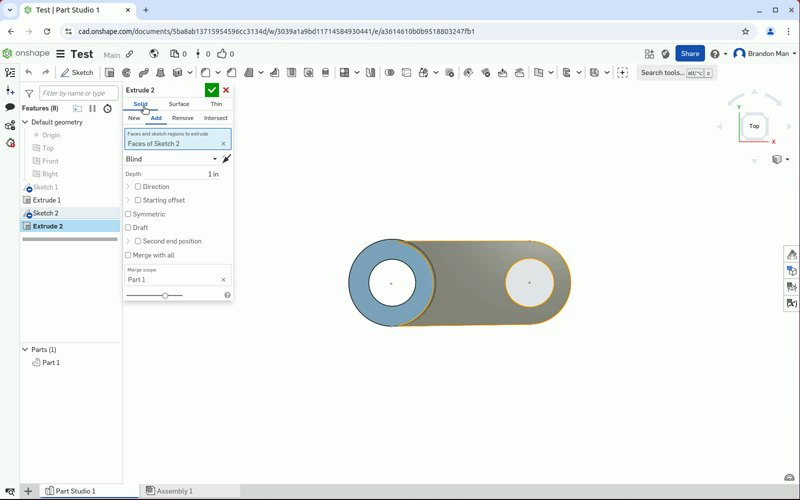
click(143, 106)
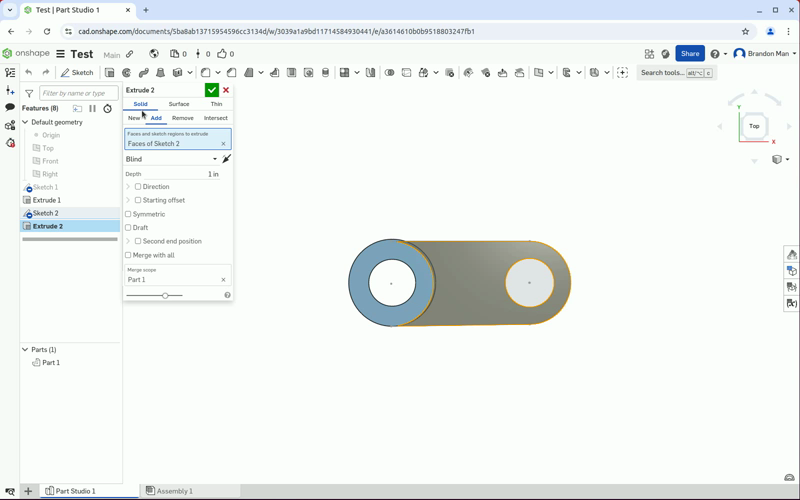
mouse_move(137, 120)
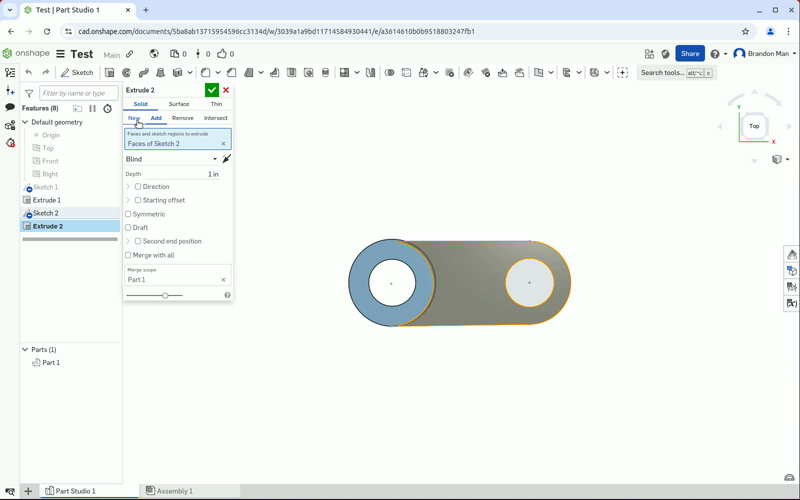
click(137, 120)
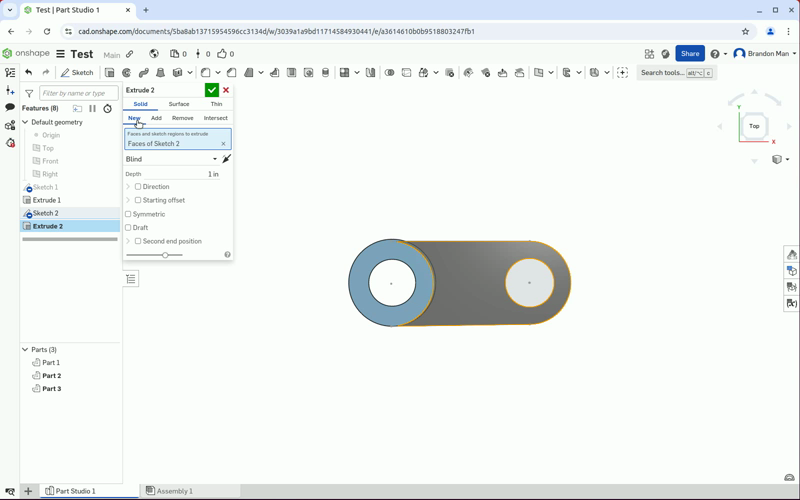
key(tab, 4)
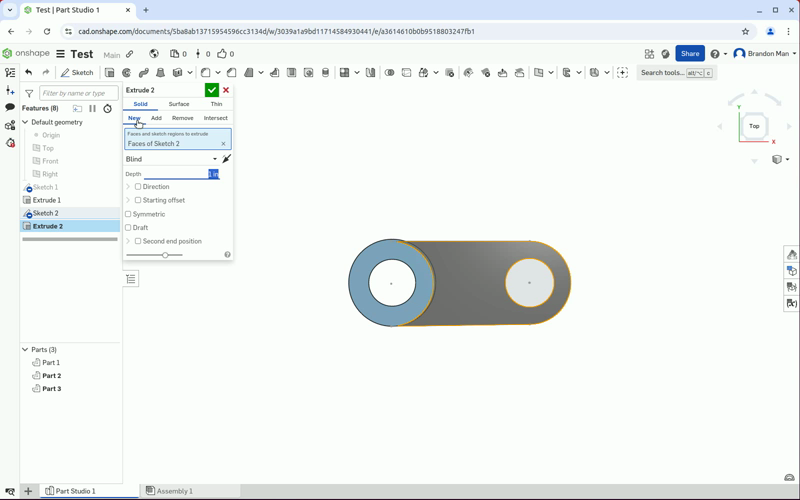
text(7.703)
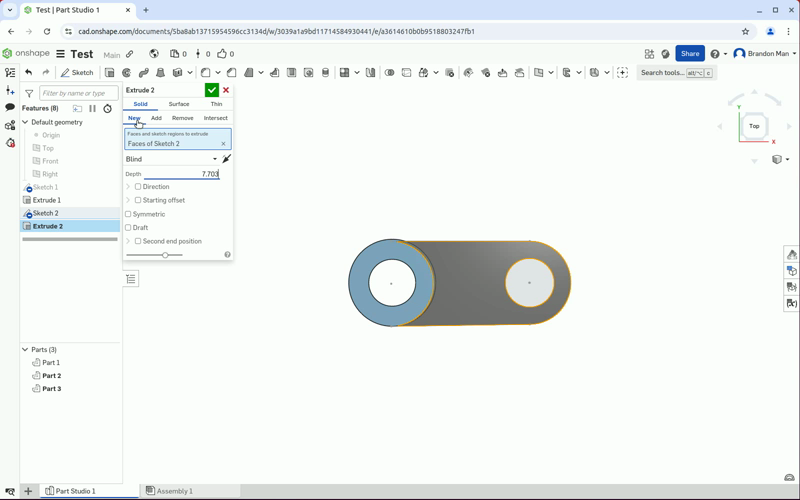
key(enter)
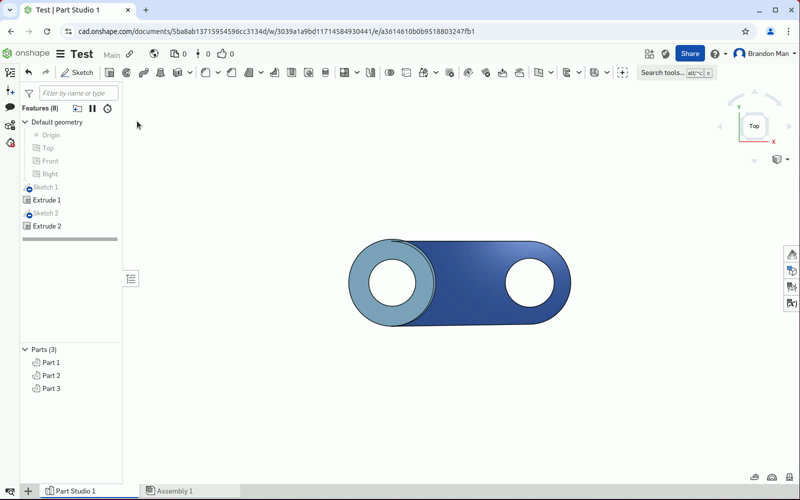
key(shift+h)
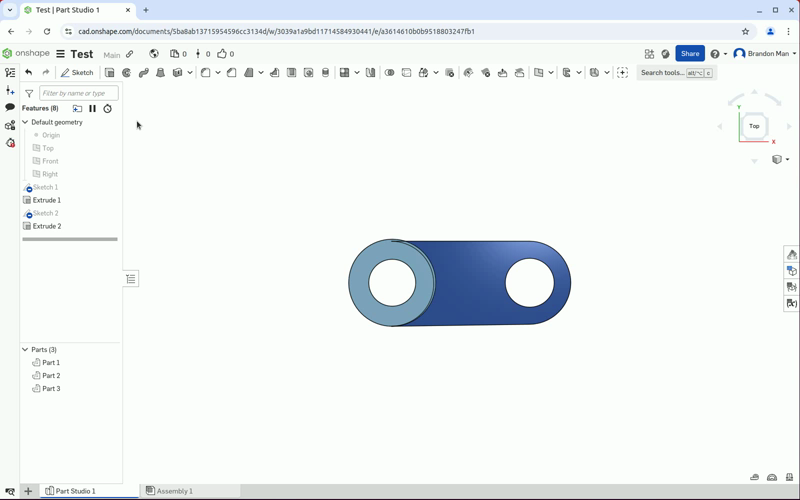
key(shift+h)
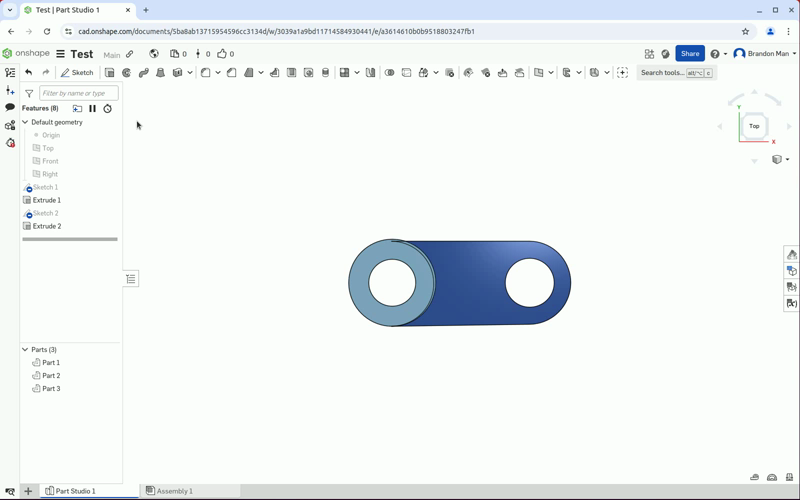
mouse_move(73, 189)
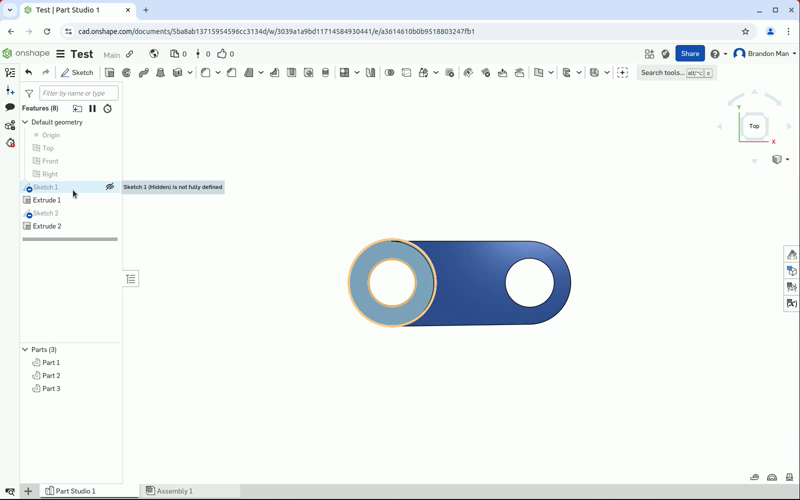
click(73, 189)
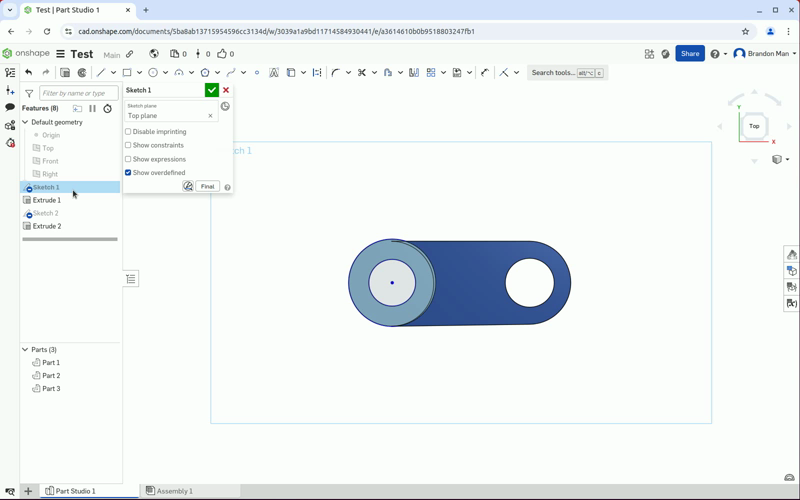
mouse_move(229, 92)
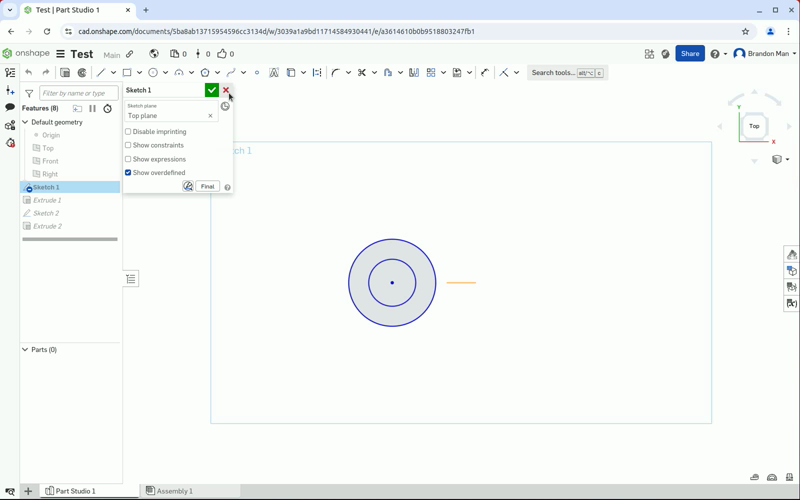
click(229, 92)
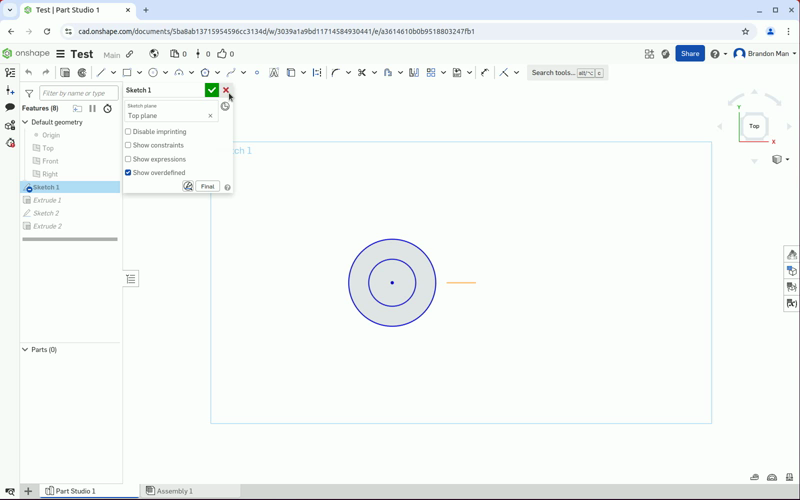
key(shift+s)
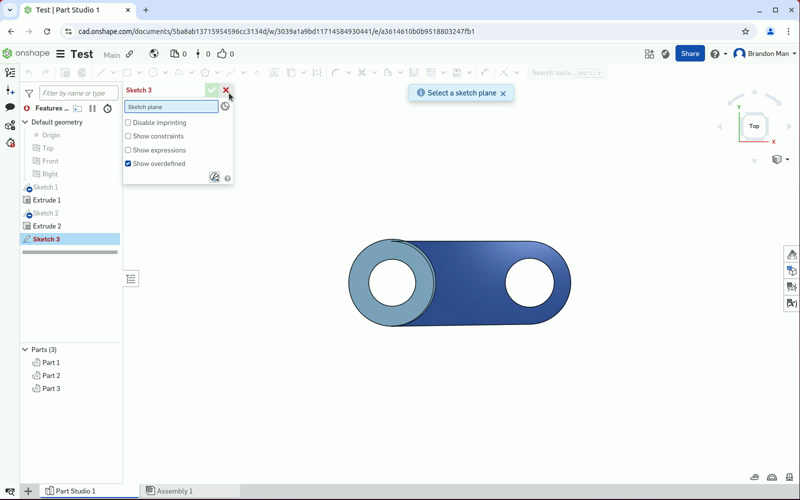
mouse_move(73, 150)
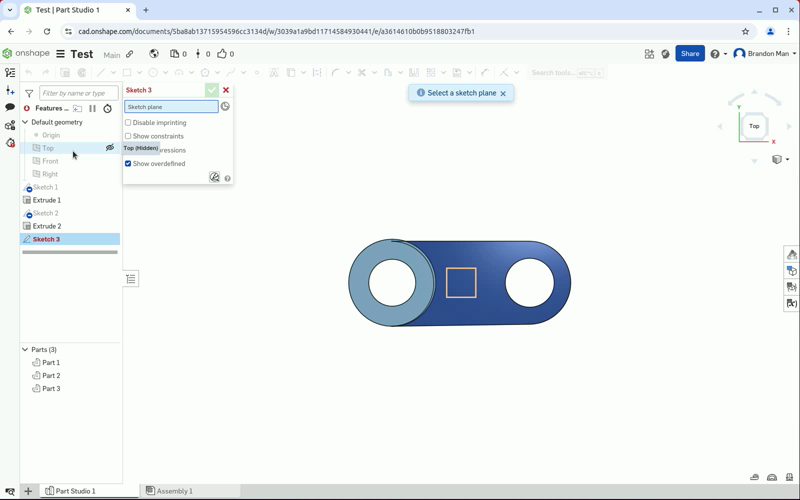
click(73, 150)
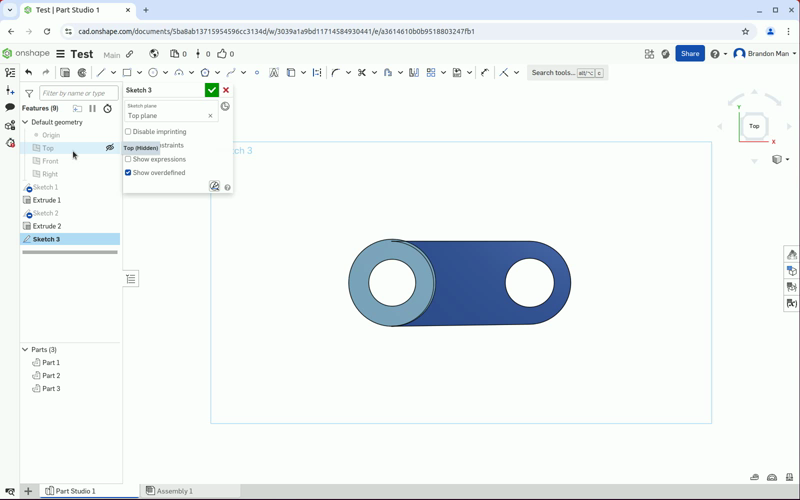
mouse_move(73, 352)
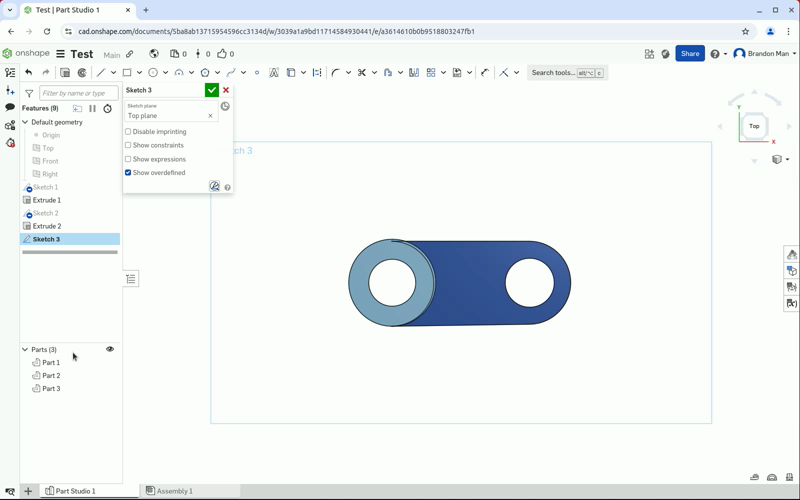
key(y)
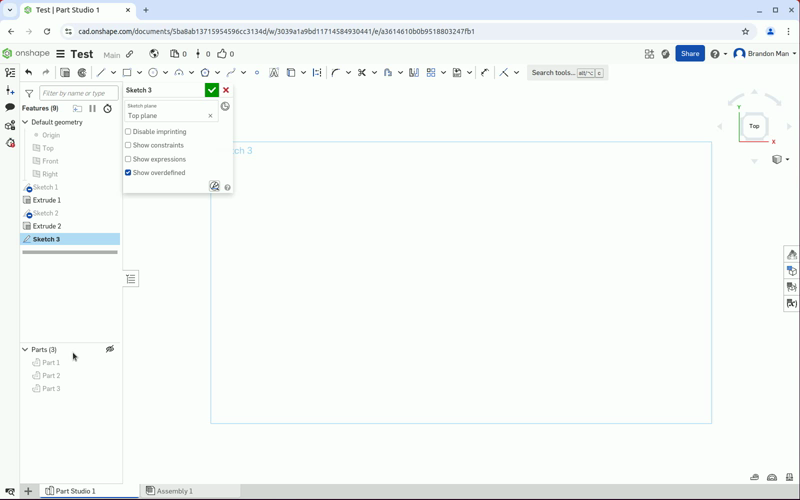
key(c)
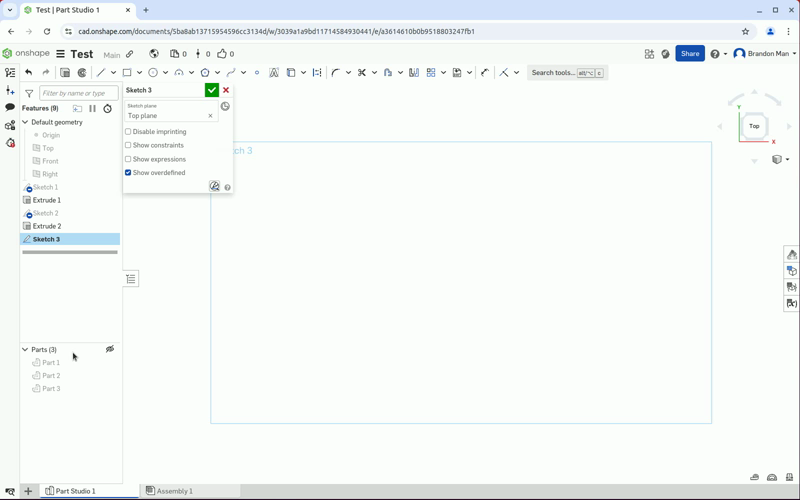
key_down(shift)
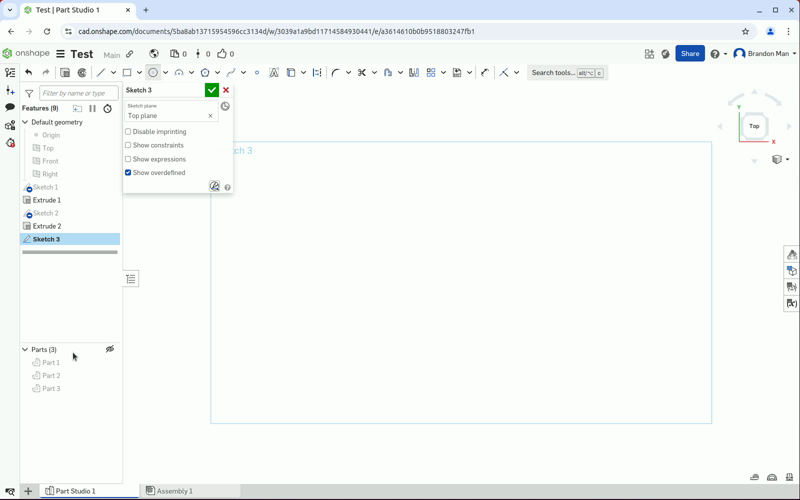
mouse_move(392, 282)
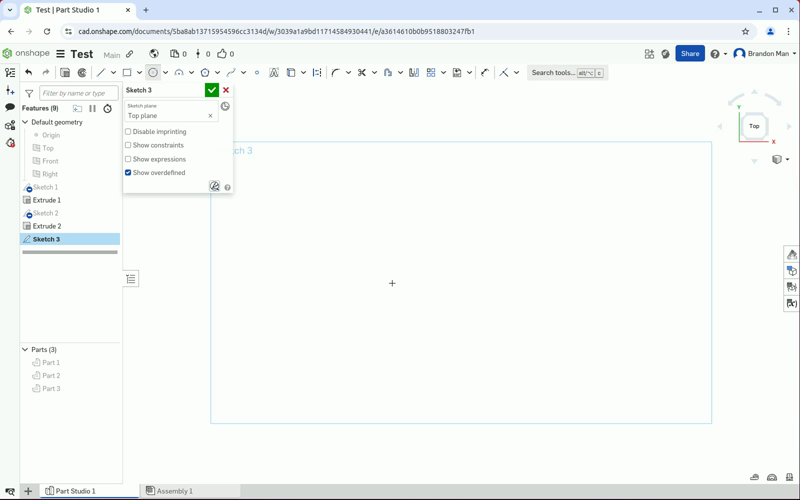
click(392, 282)
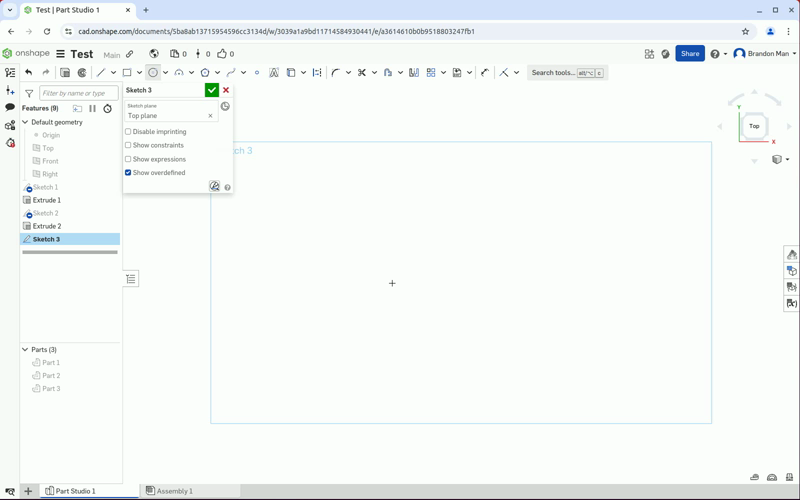
key_up(shift)
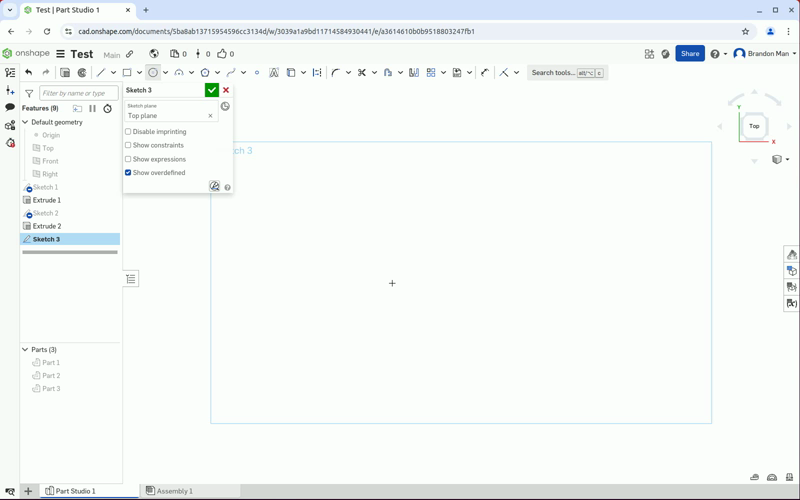
mouse_move(435, 282)
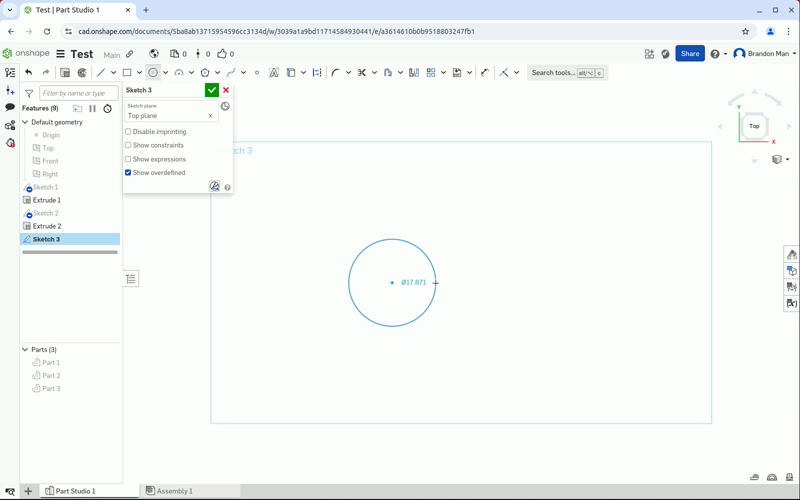
click(435, 282)
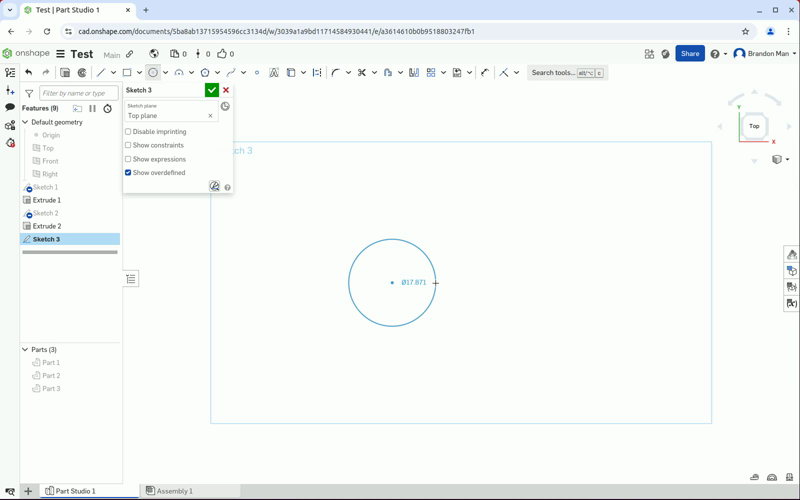
key(esc)
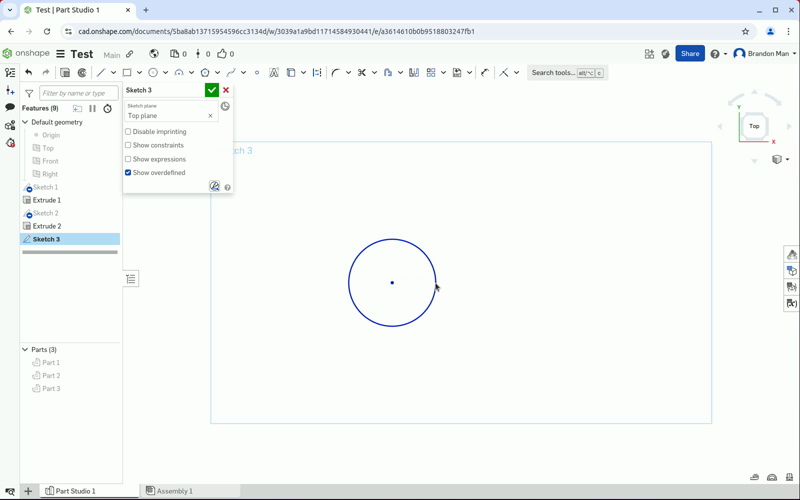
key(c)
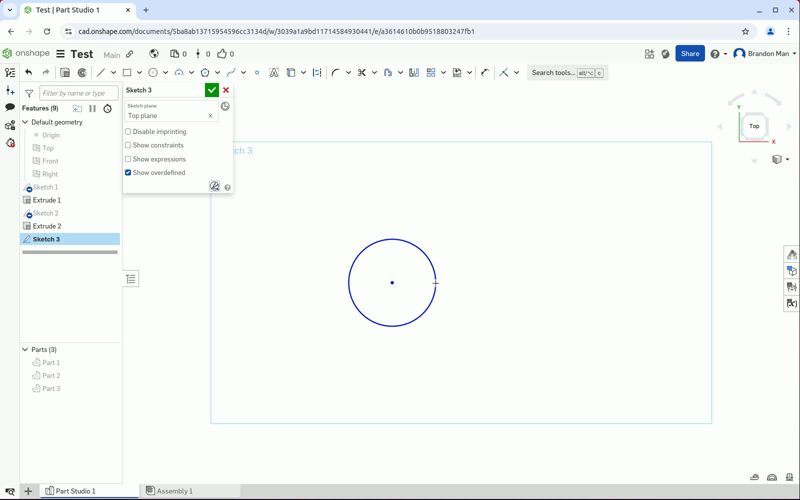
key_down(shift)
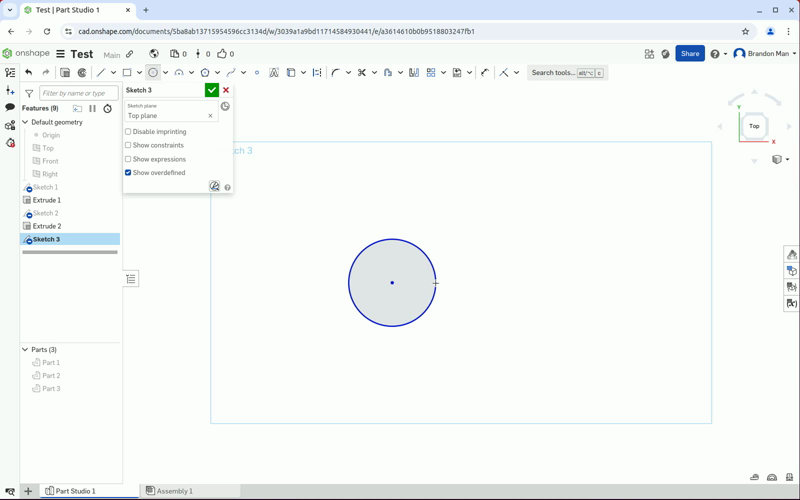
mouse_move(392, 282)
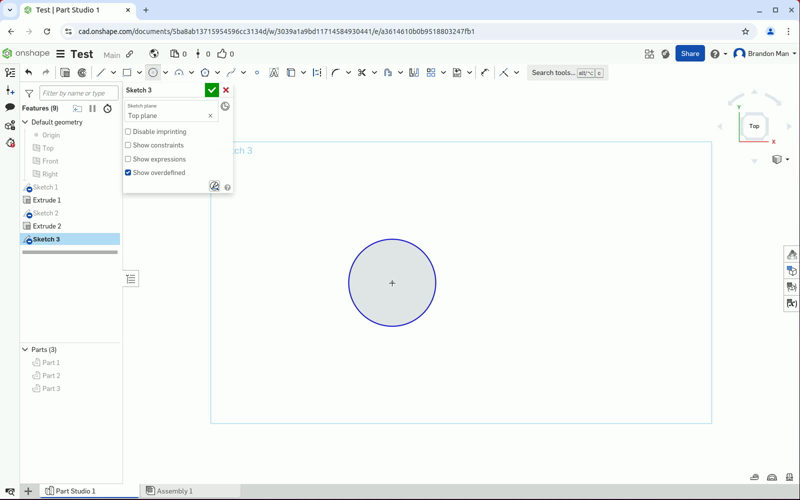
click(392, 282)
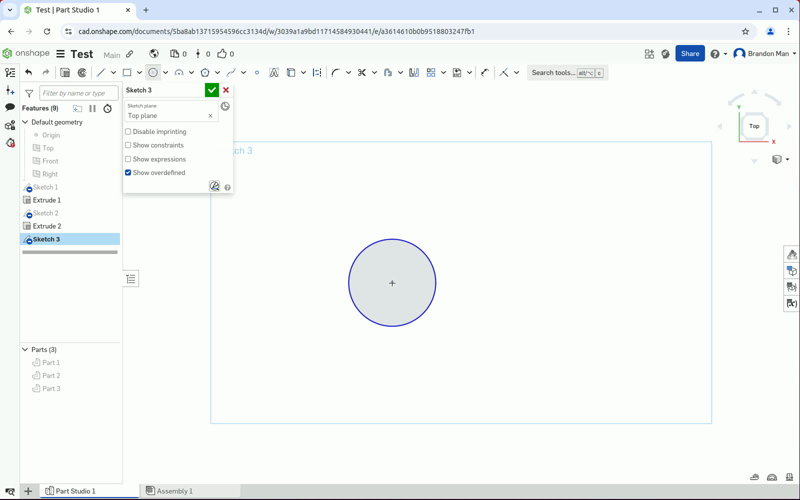
key_up(shift)
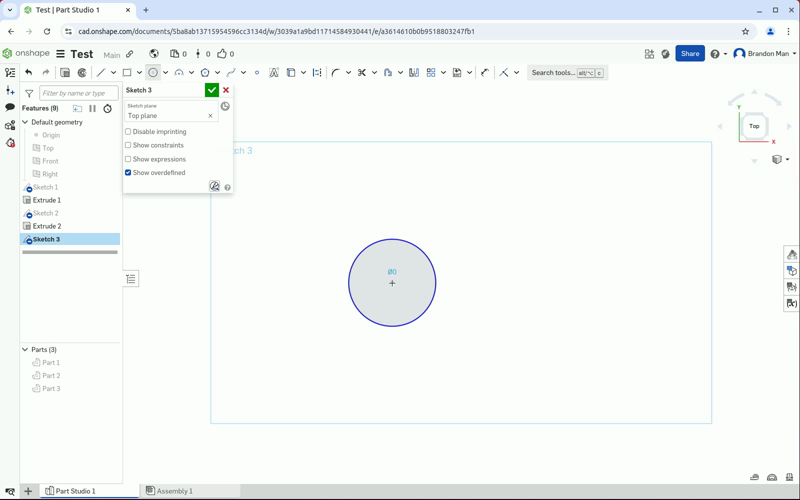
mouse_move(415, 282)
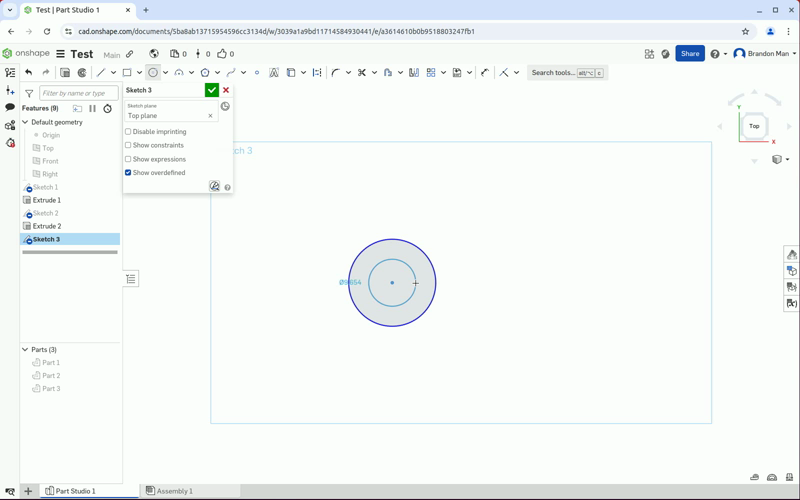
click(415, 282)
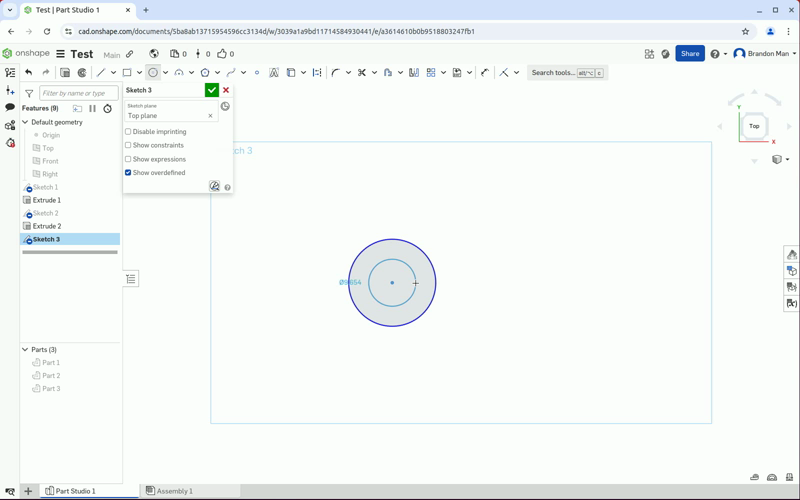
key(esc)
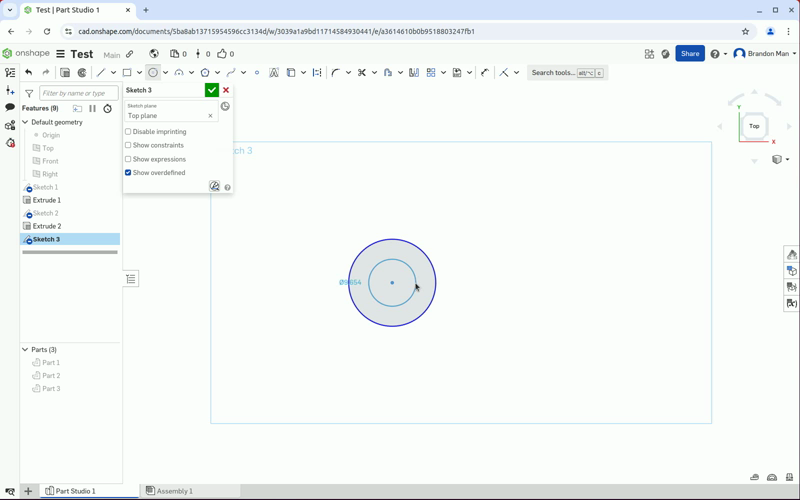
mouse_move(428, 271)
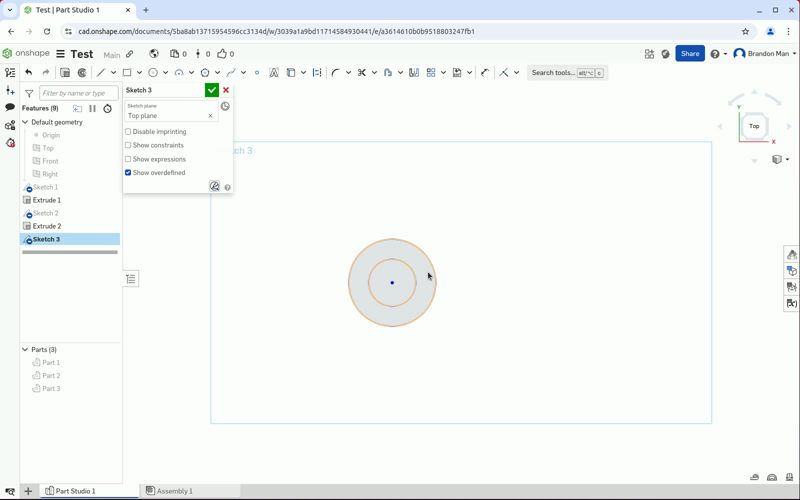
click(428, 271)
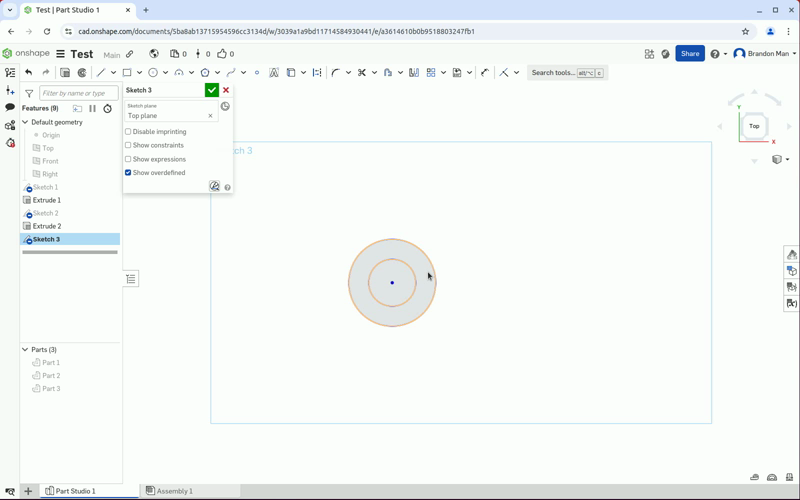
mouse_move(73, 352)
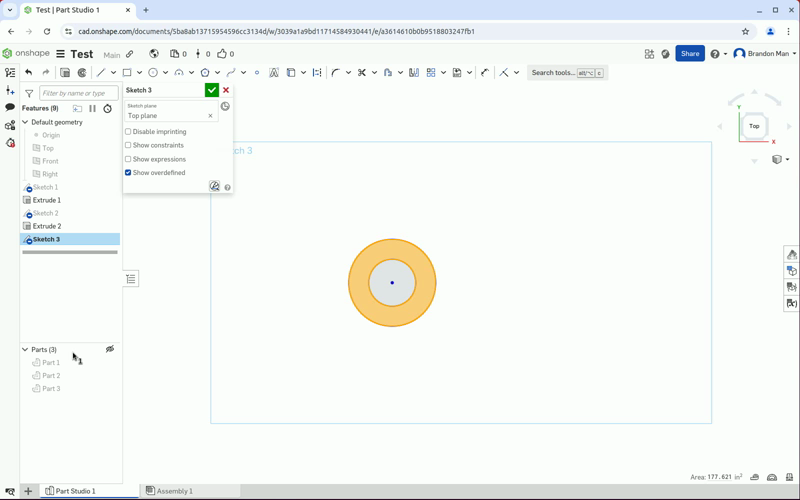
key(shift+y)
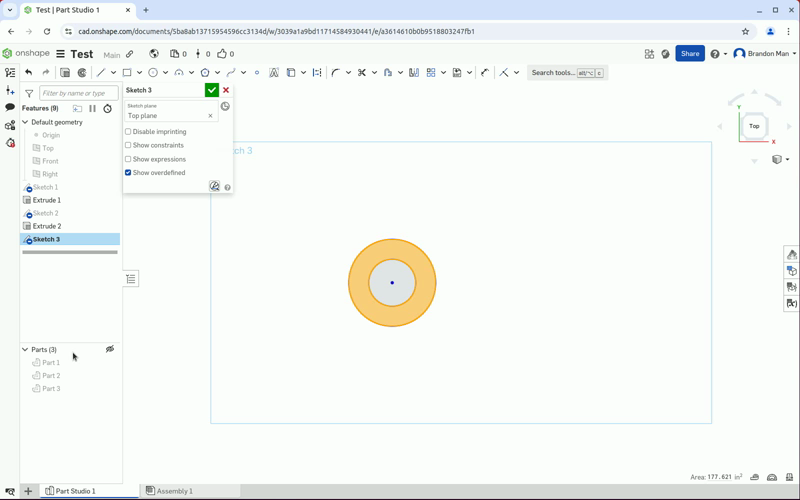
key(shift+e)
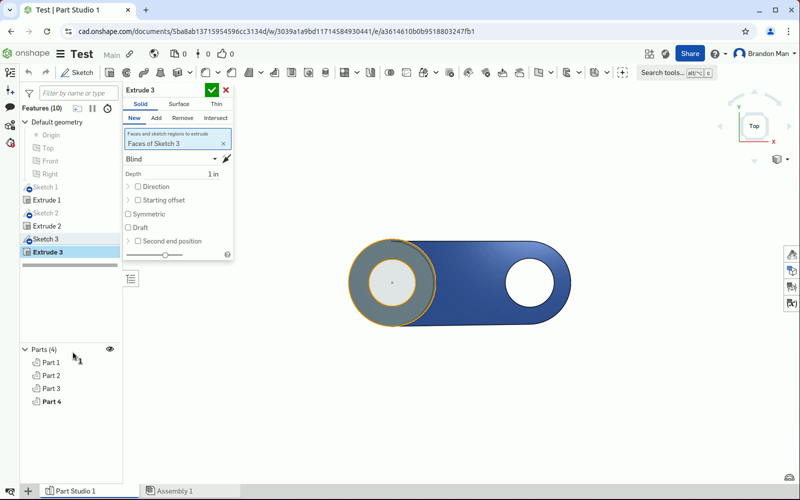
mouse_move(143, 106)
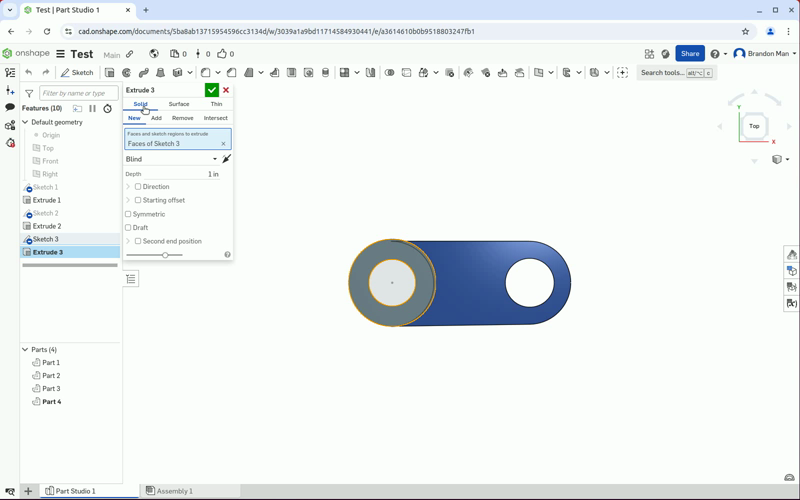
click(143, 106)
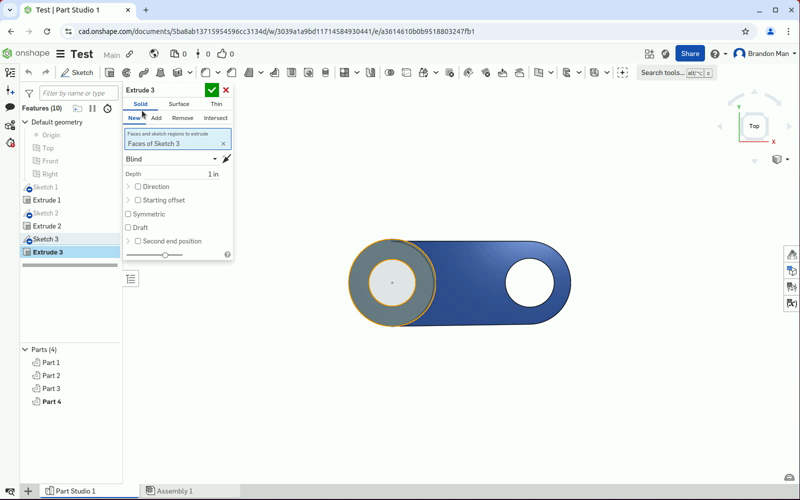
mouse_move(137, 120)
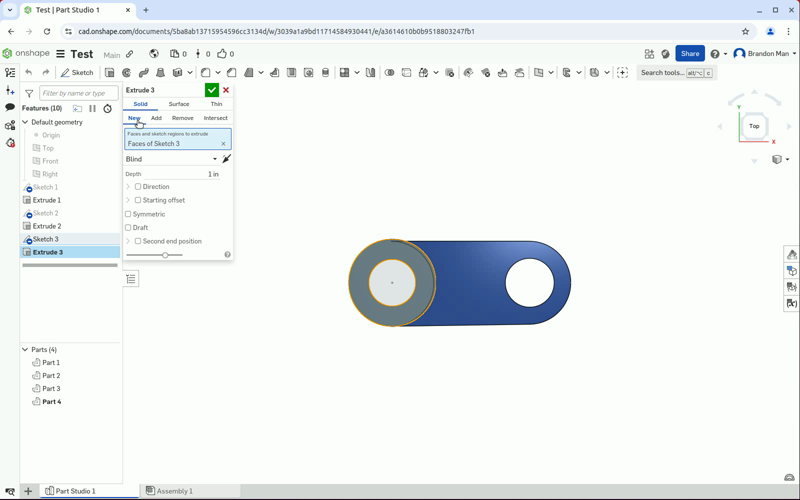
click(137, 120)
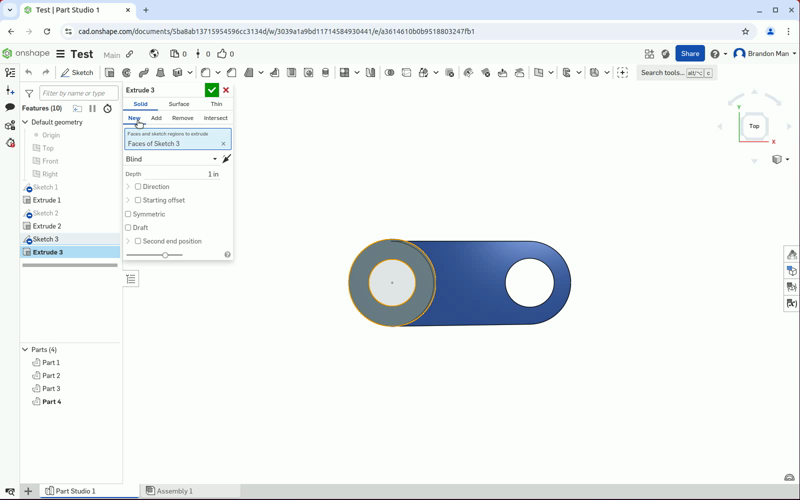
key(tab, 4)
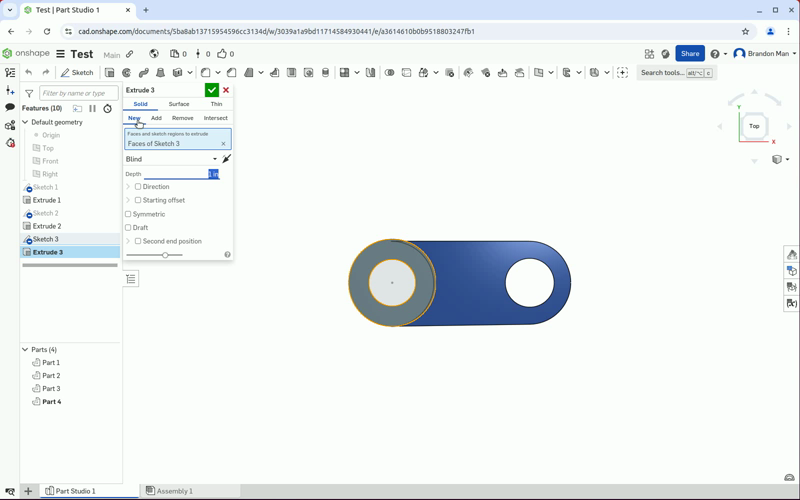
text(15.165)
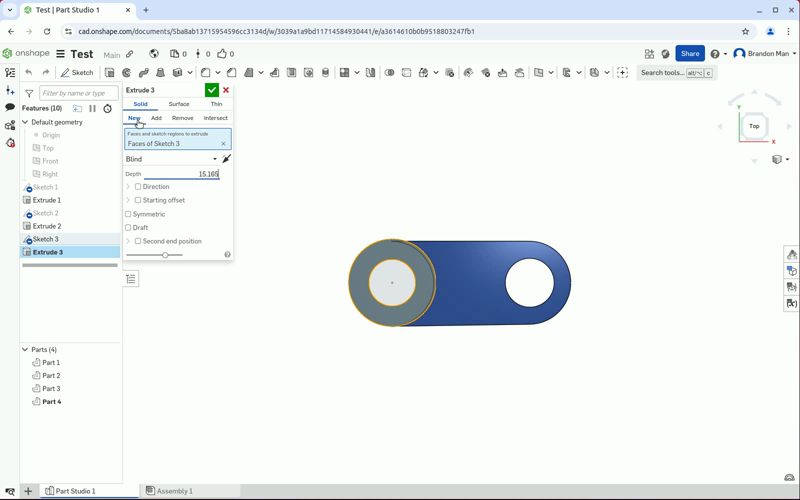
key(enter)
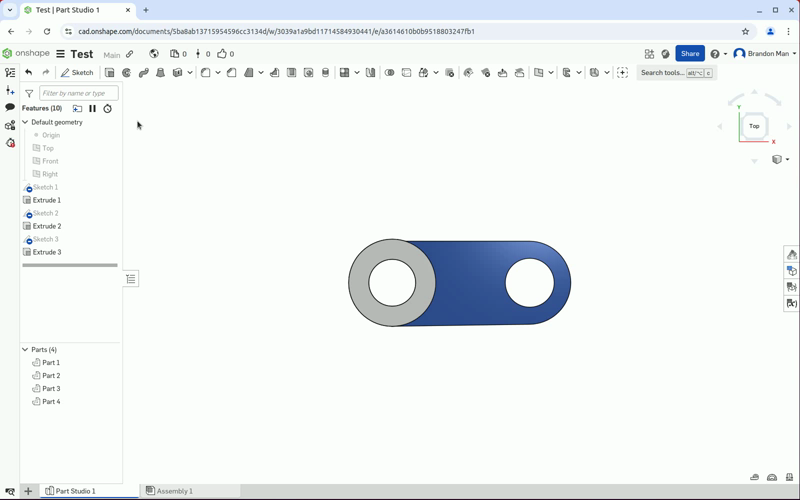
key(shift+h)
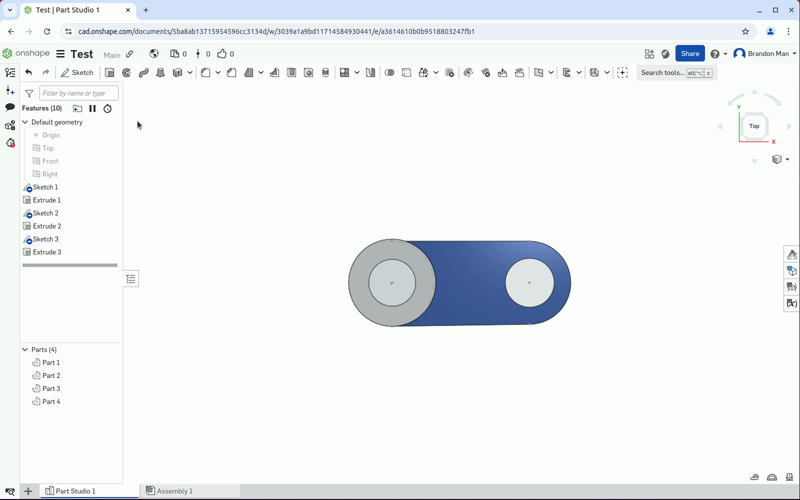
key(shift+h)
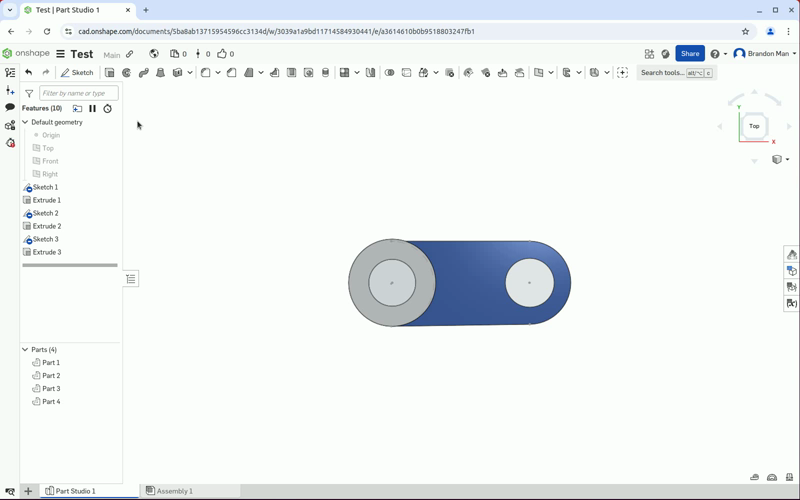
key(shift+7)
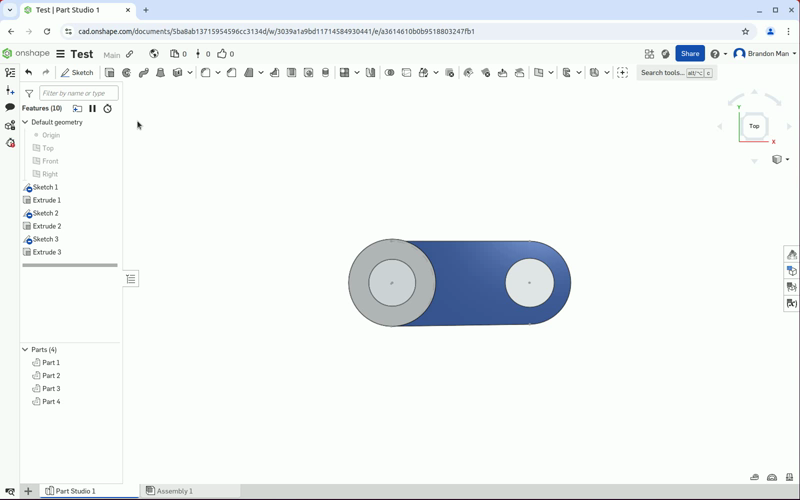
key(up, 3)
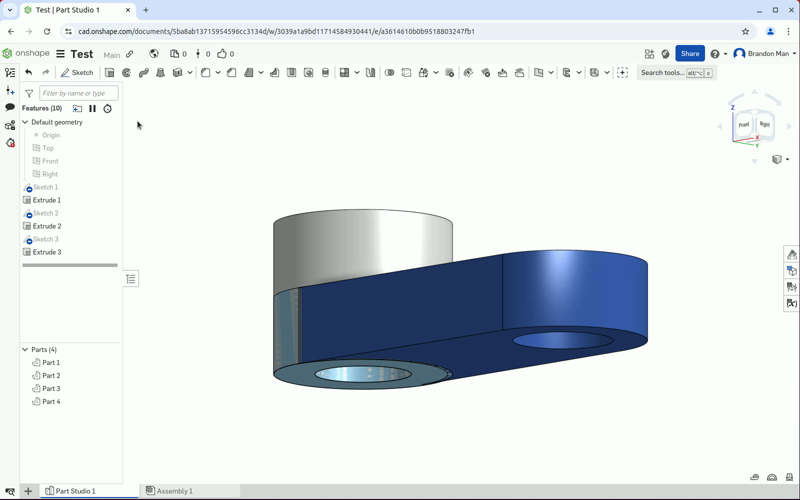
key(left, 3)
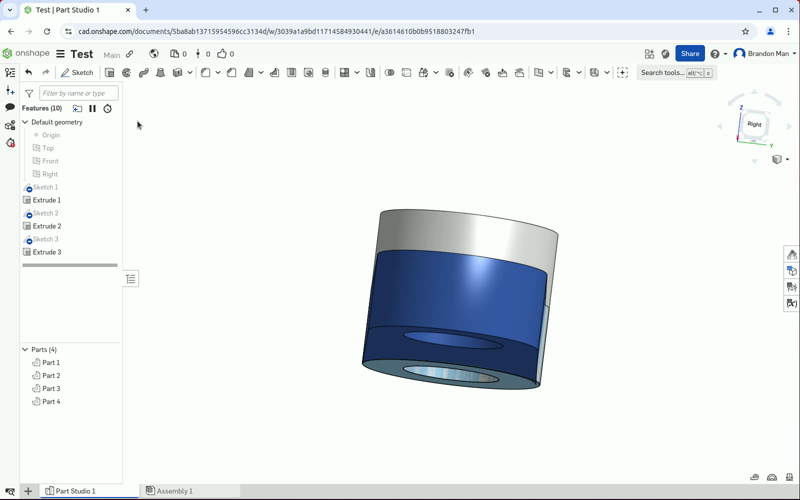
key(right, 3)
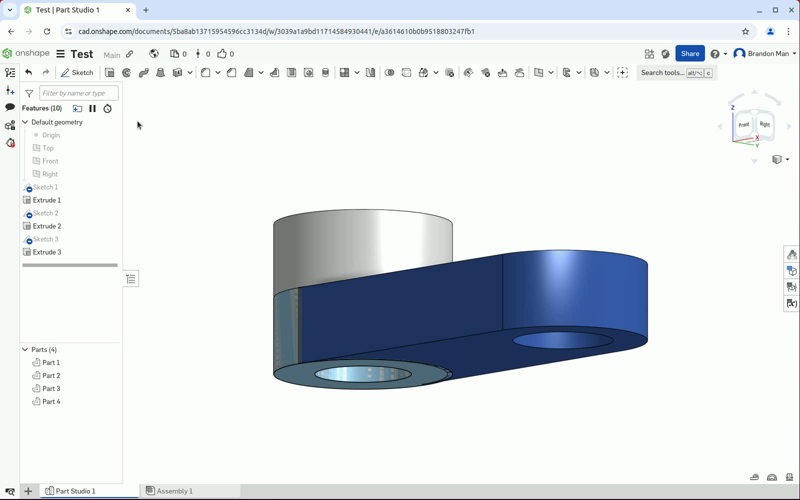
key(down, 3)
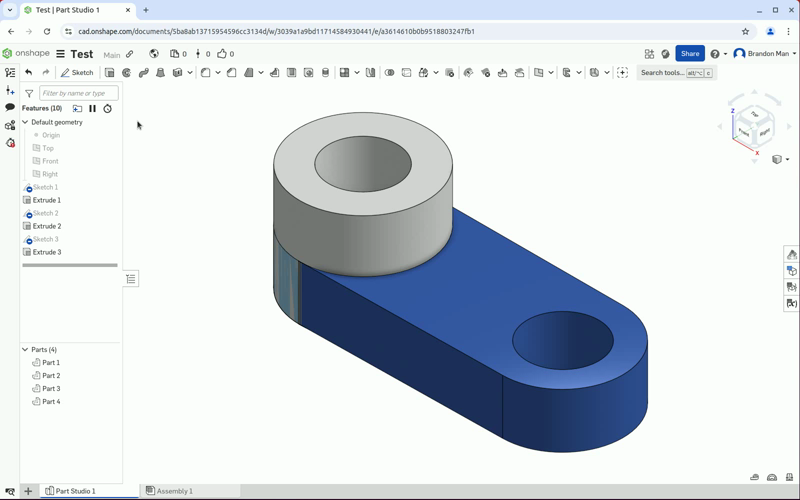
mouse_move(73, 189)
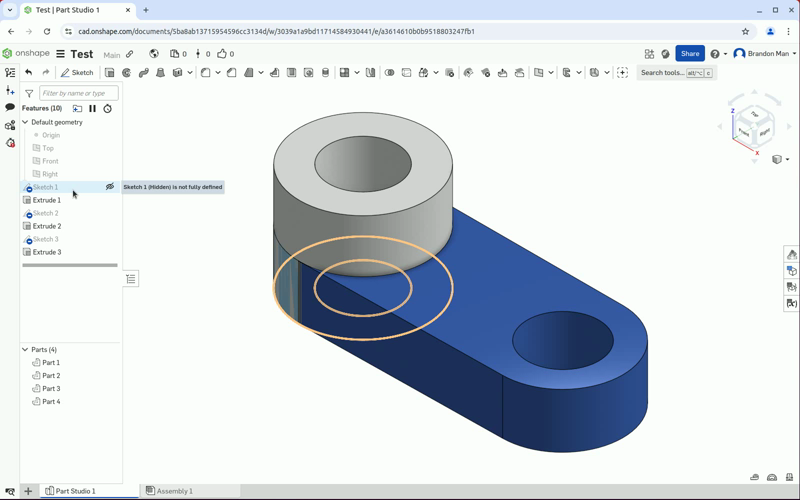
click(73, 189)